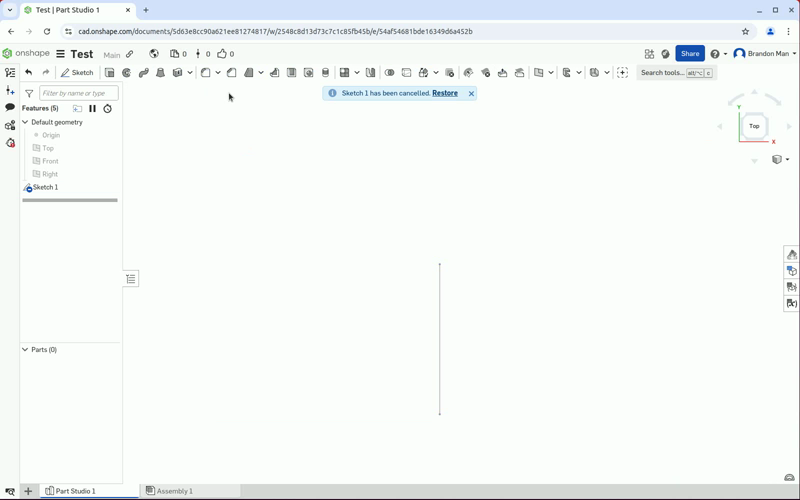
key(shift+h)
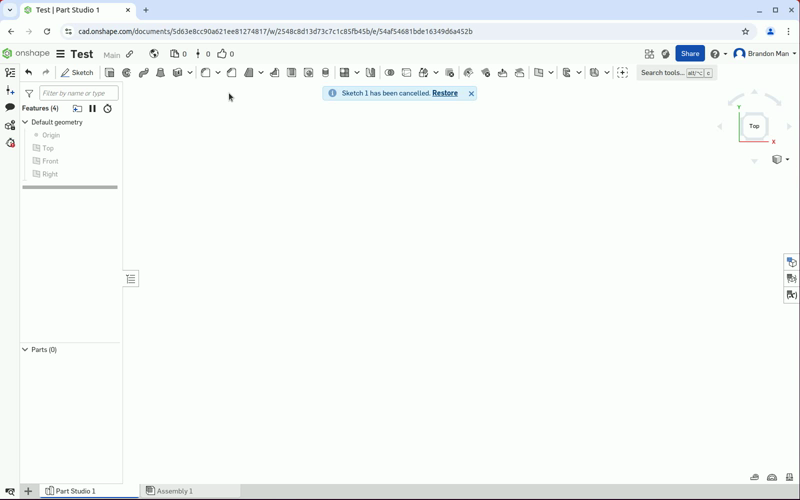
mouse_move(73, 352)
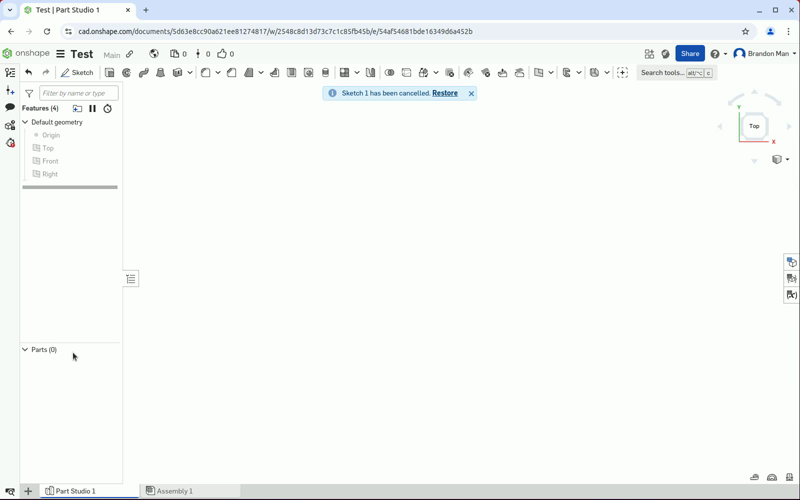
key(y)
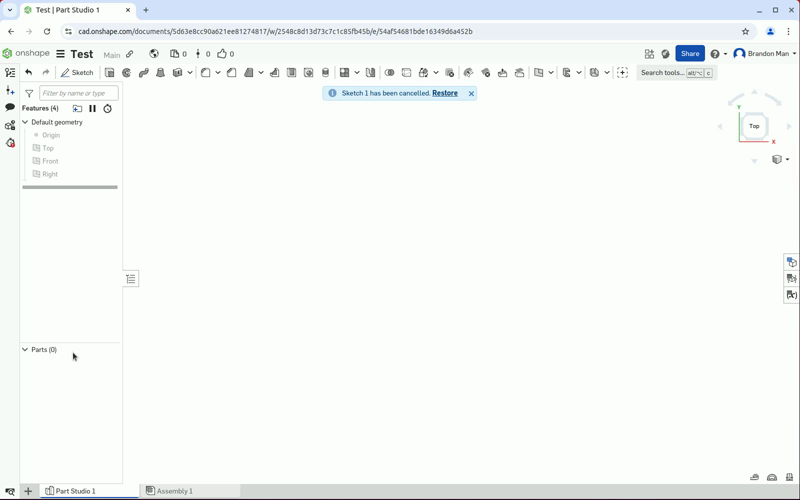
key(shift+p)
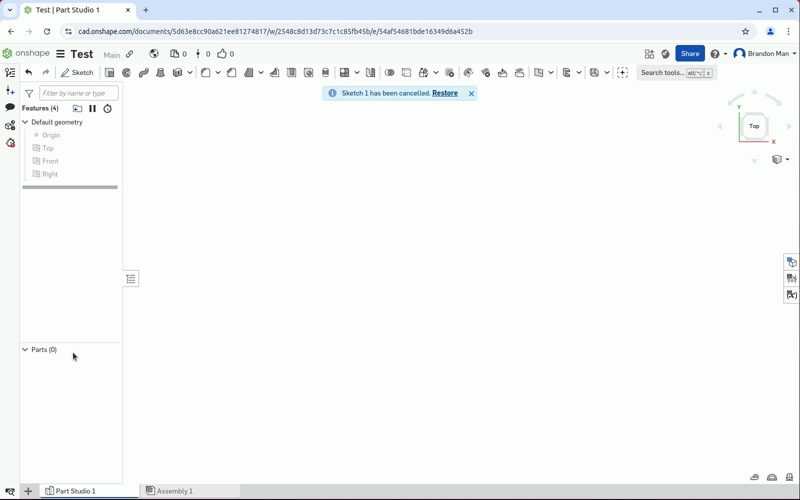
key(space)
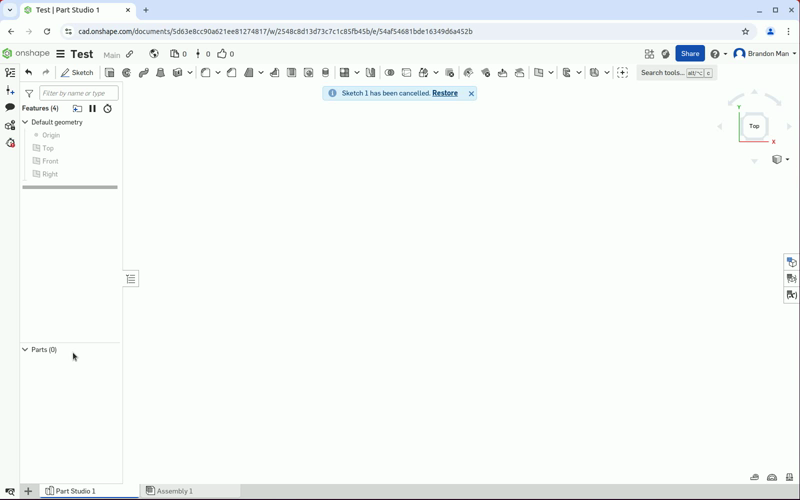
key_down(shift)
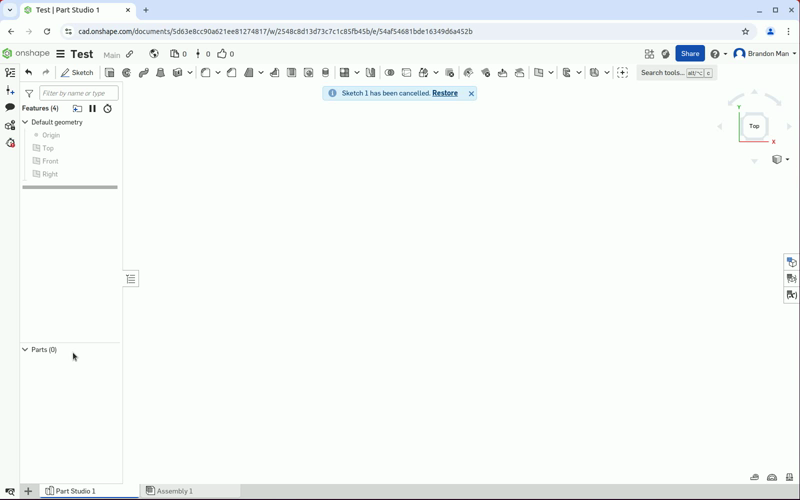
key(up)
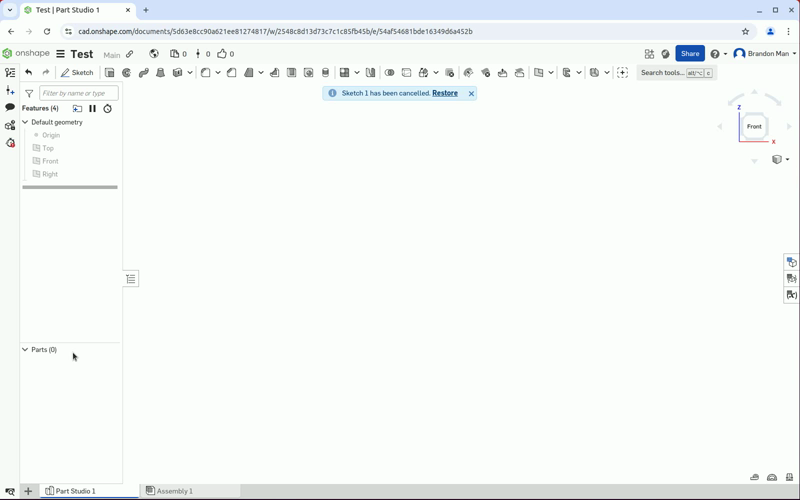
key_up(shift)
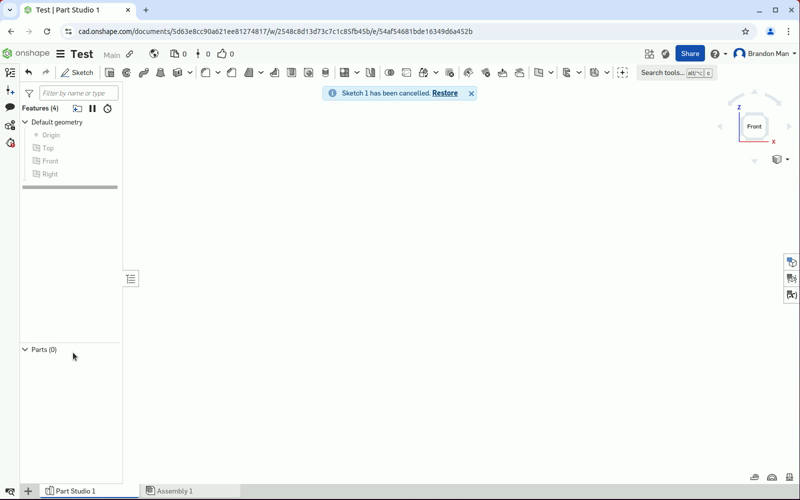
mouse_move(73, 352)
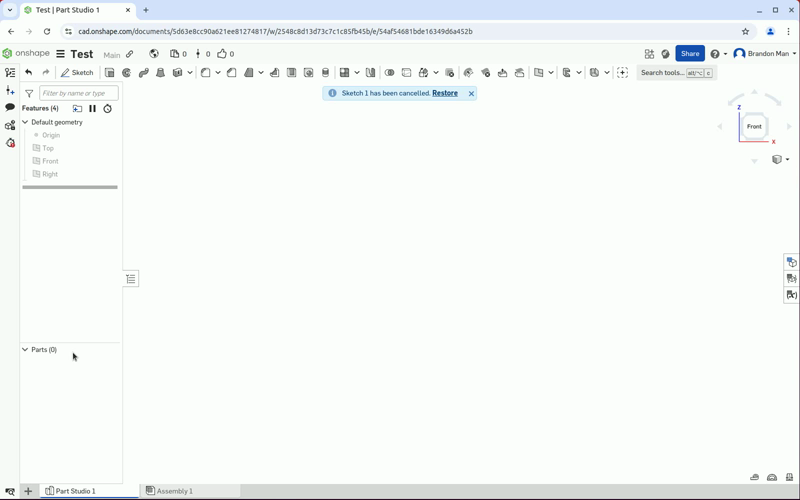
key(shift+y)
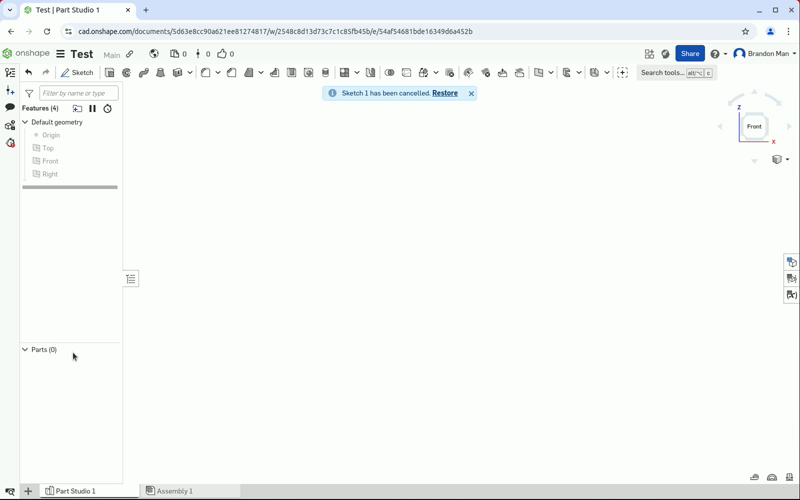
key(shift+s)
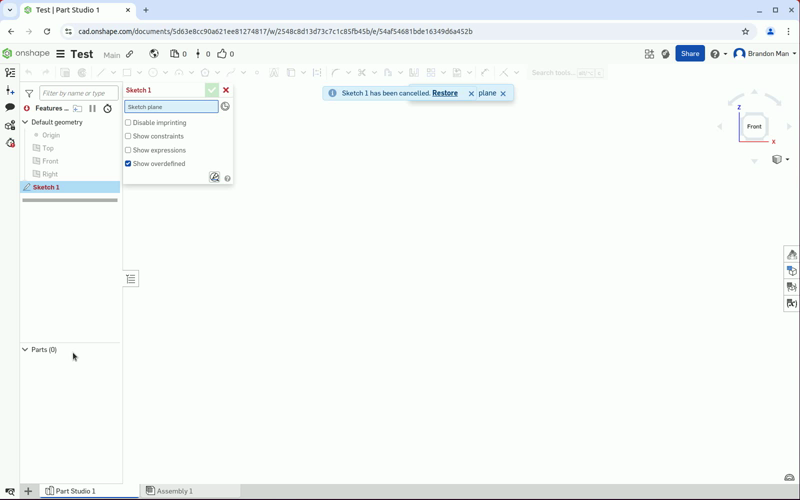
mouse_move(73, 163)
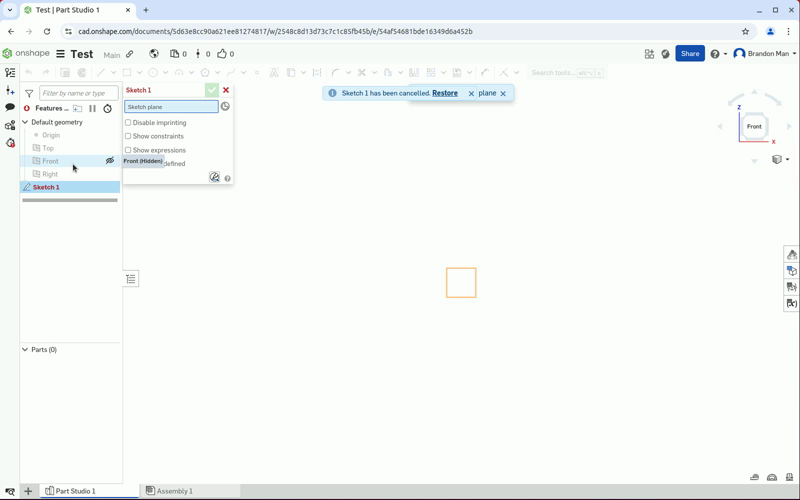
click(73, 163)
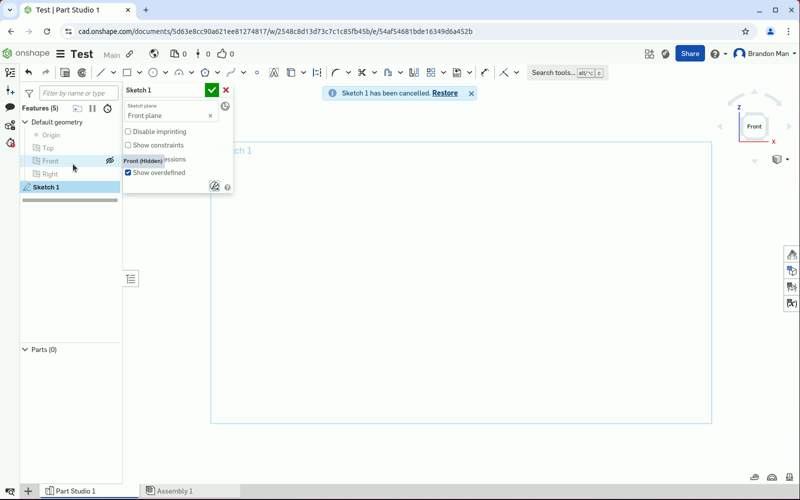
mouse_move(73, 352)
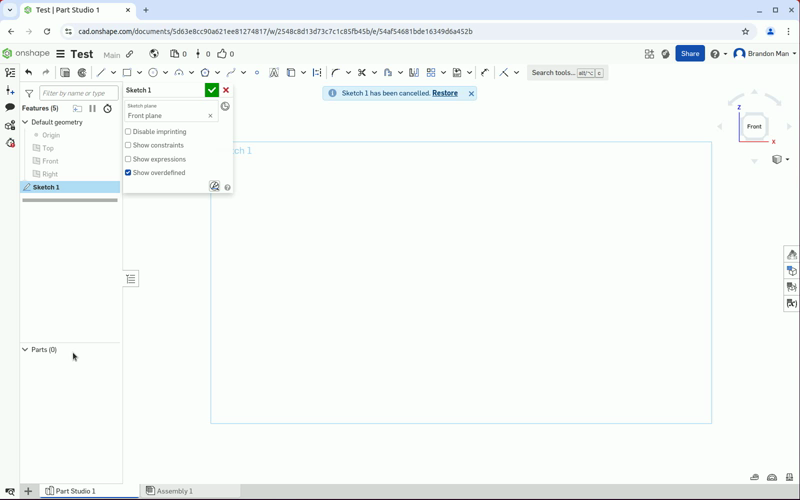
key(y)
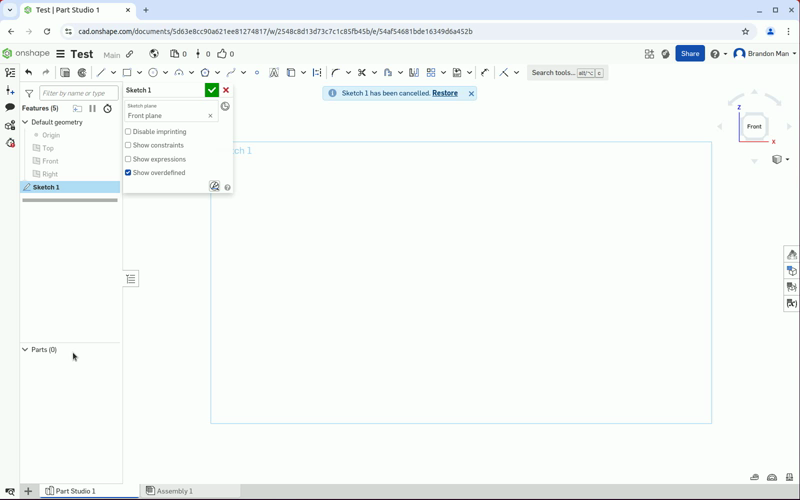
key(c)
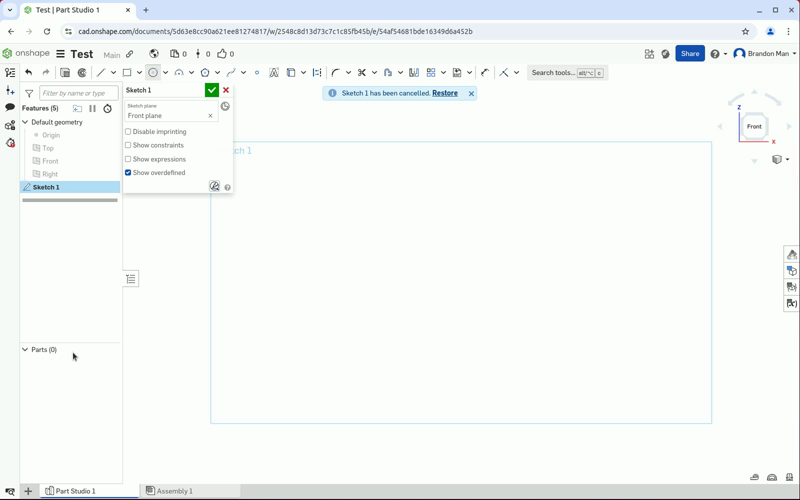
key_down(shift)
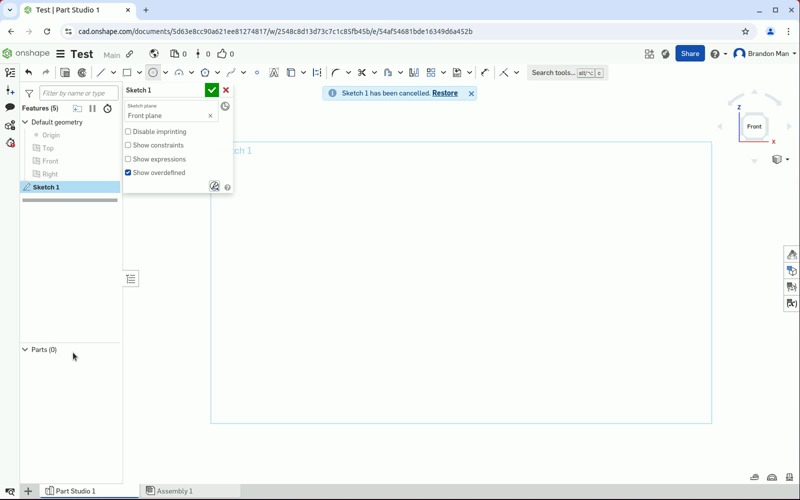
mouse_move(461, 282)
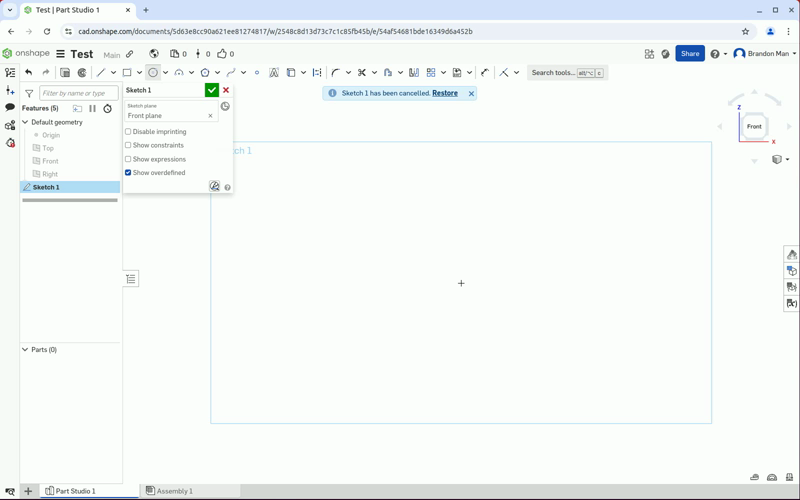
click(461, 282)
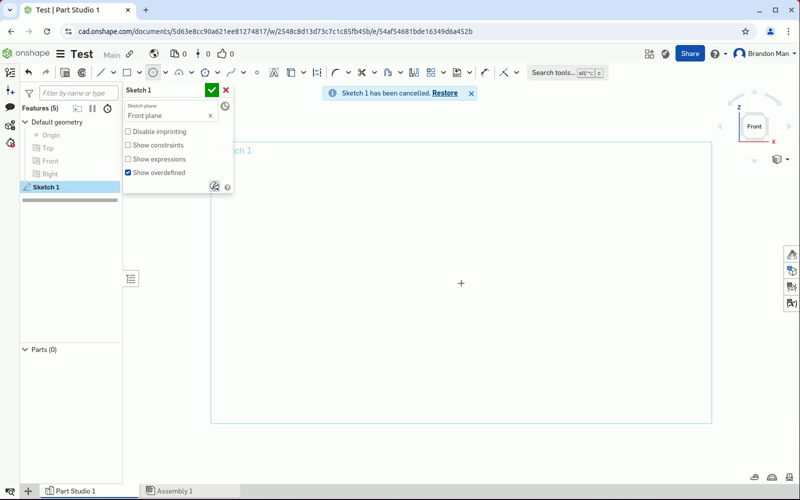
key_up(shift)
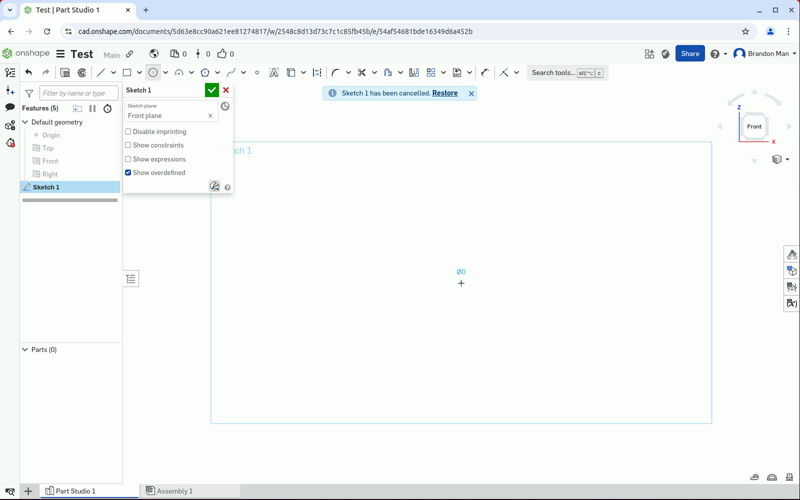
mouse_move(478, 282)
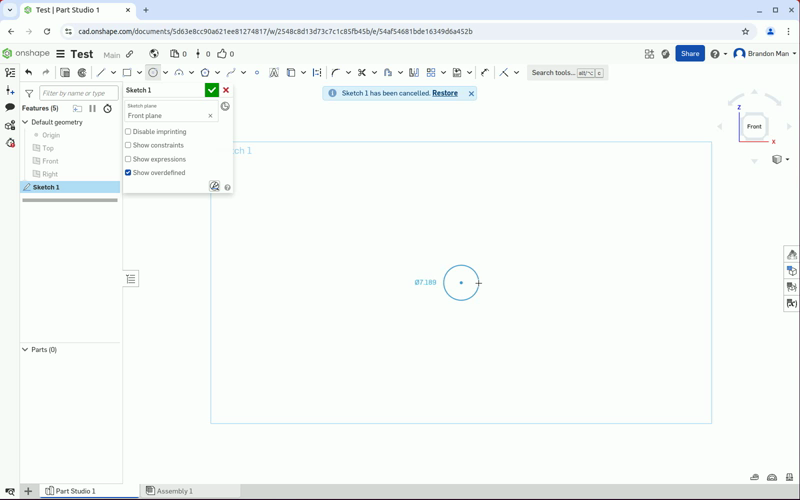
click(478, 282)
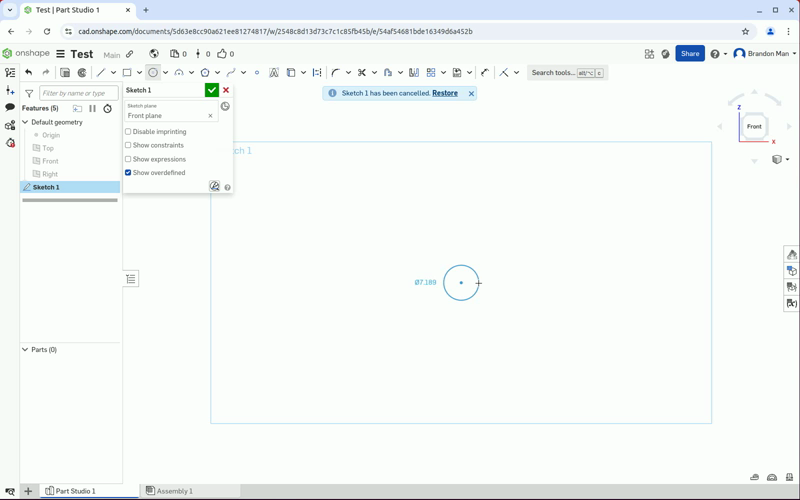
key(esc)
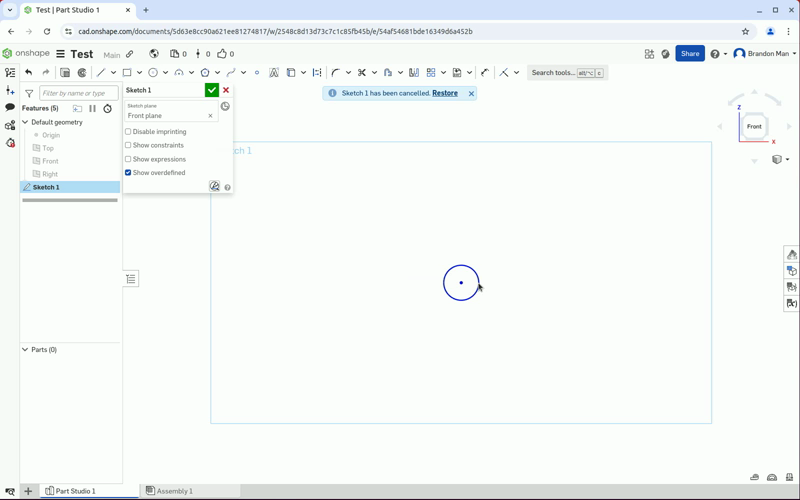
mouse_move(445, 281)
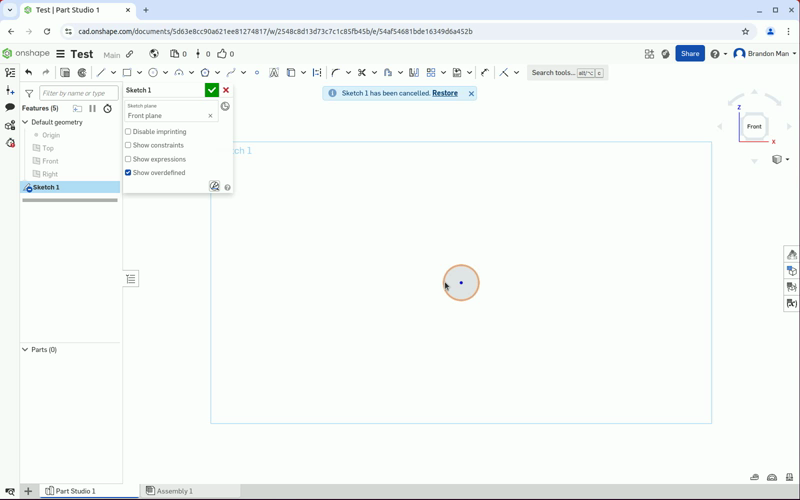
scroll(6)
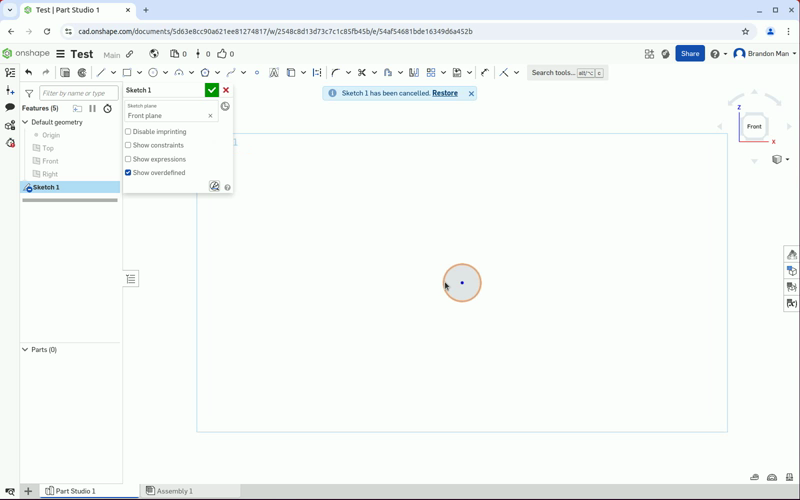
scroll(6)
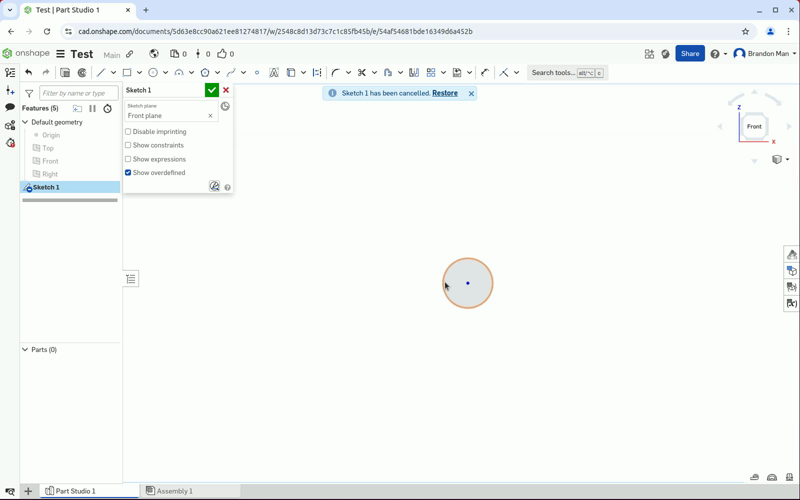
scroll(6)
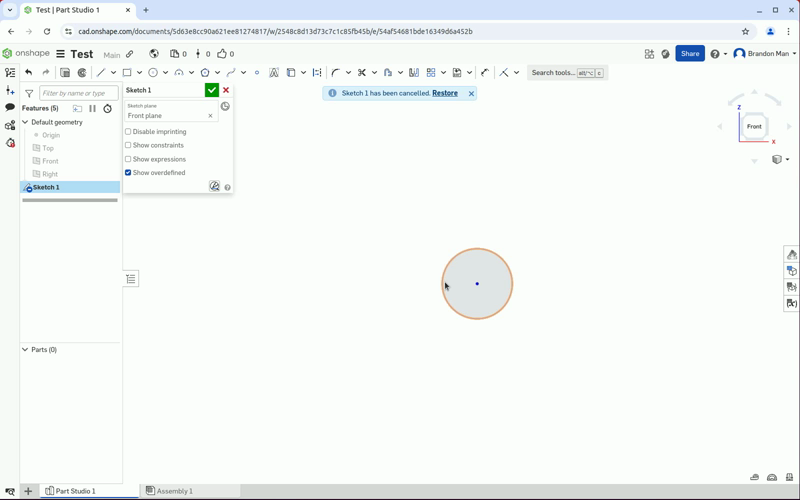
scroll(6)
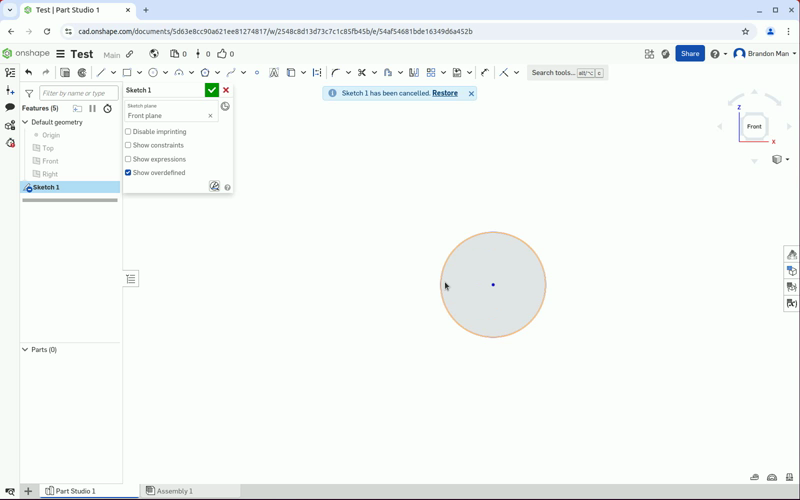
scroll(6)
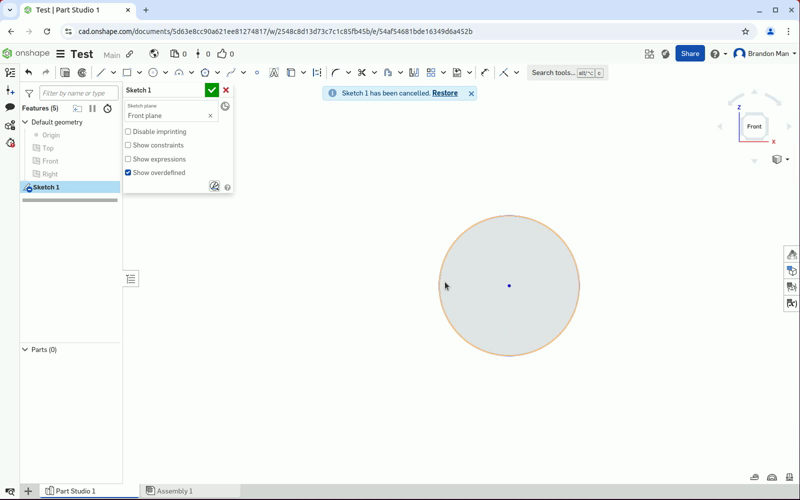
scroll(6)
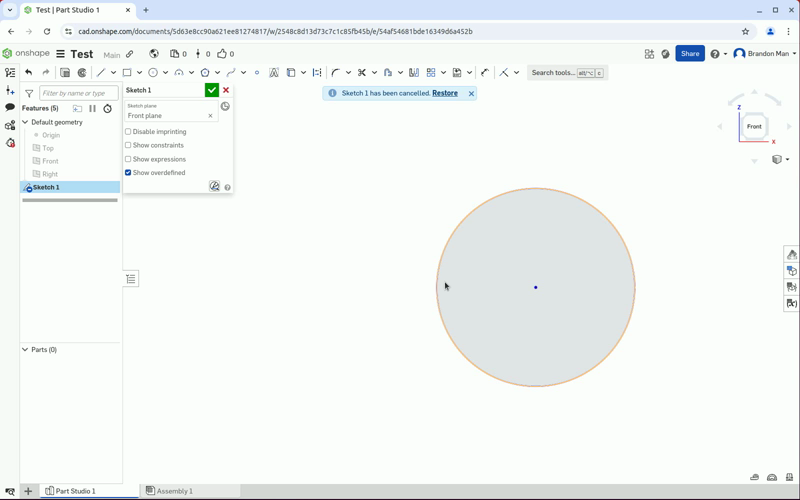
scroll(6)
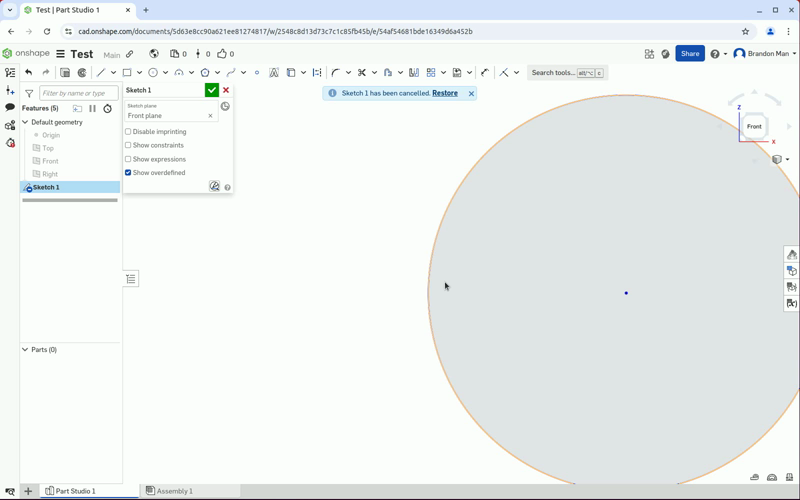
click(445, 281)
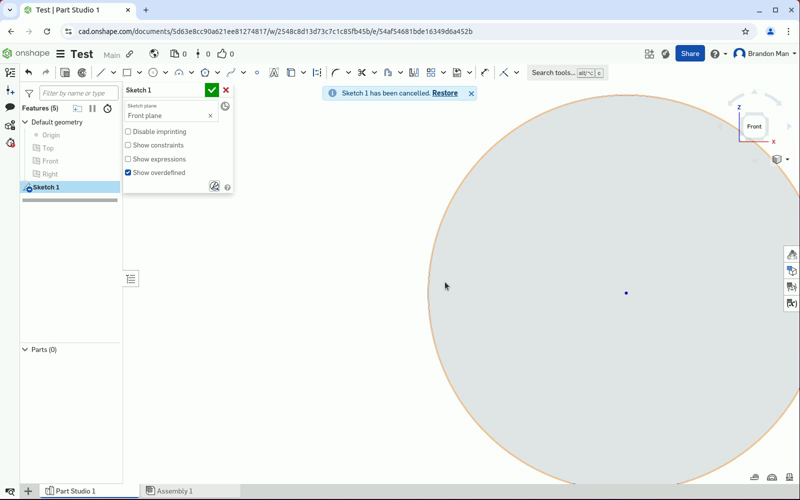
scroll(-6)
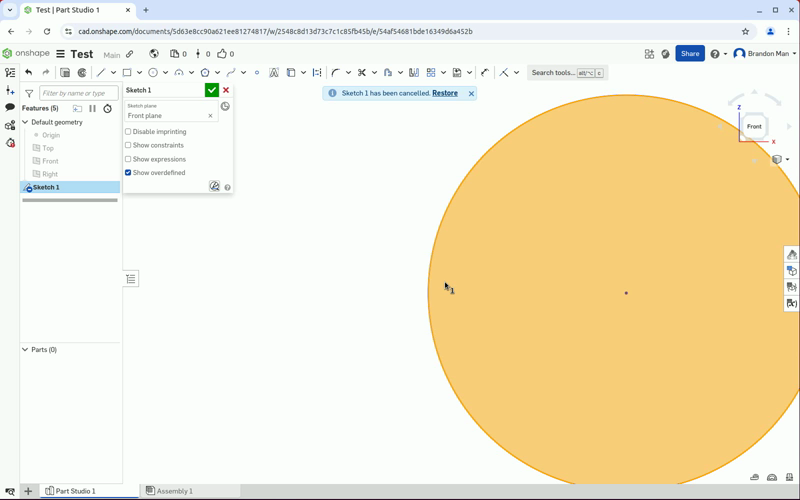
scroll(-6)
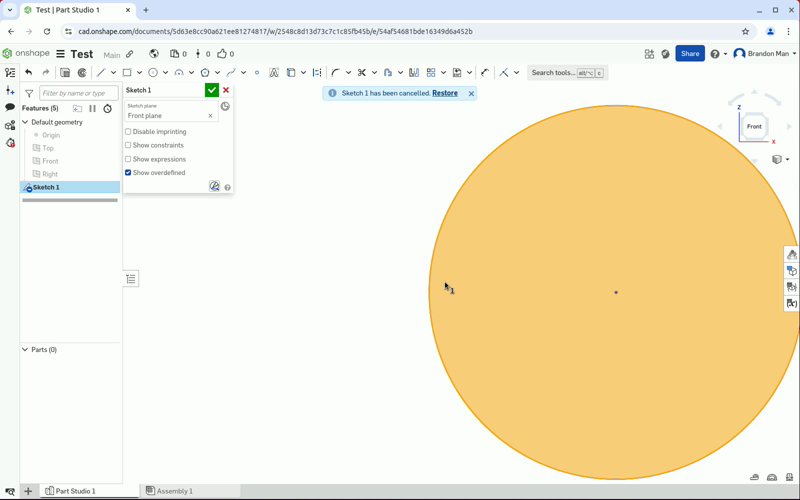
scroll(-6)
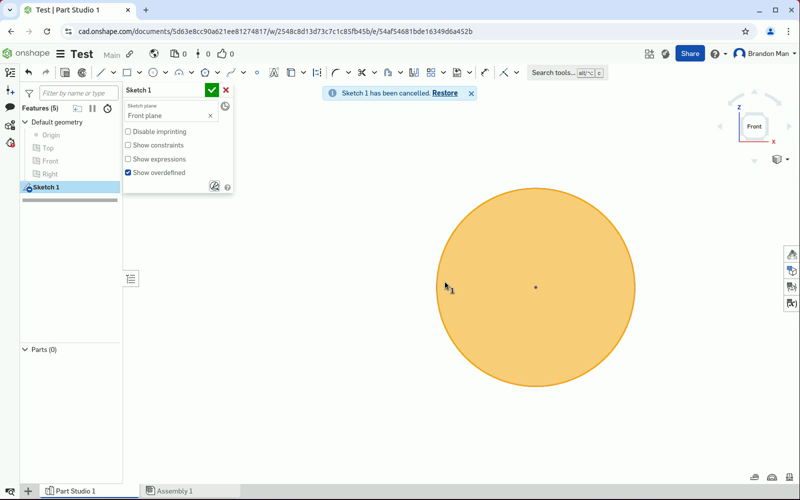
scroll(-6)
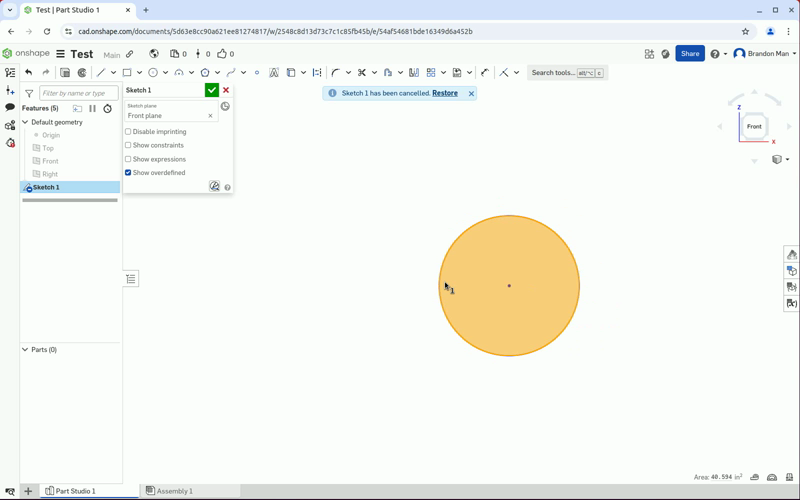
scroll(-6)
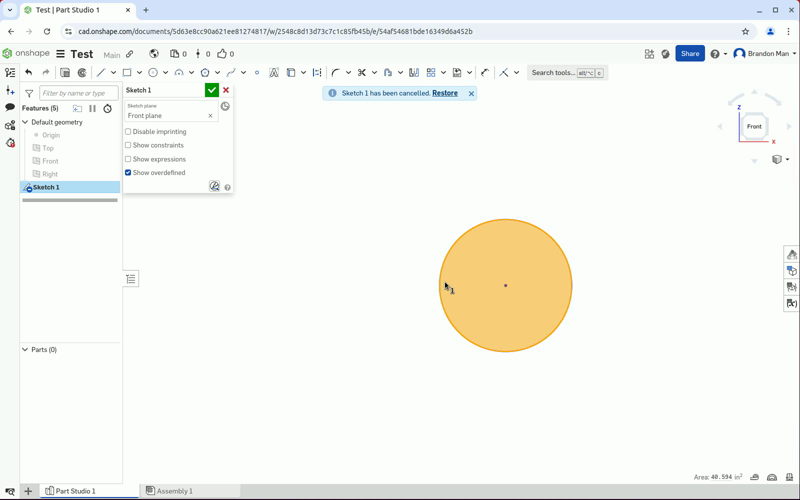
scroll(-6)
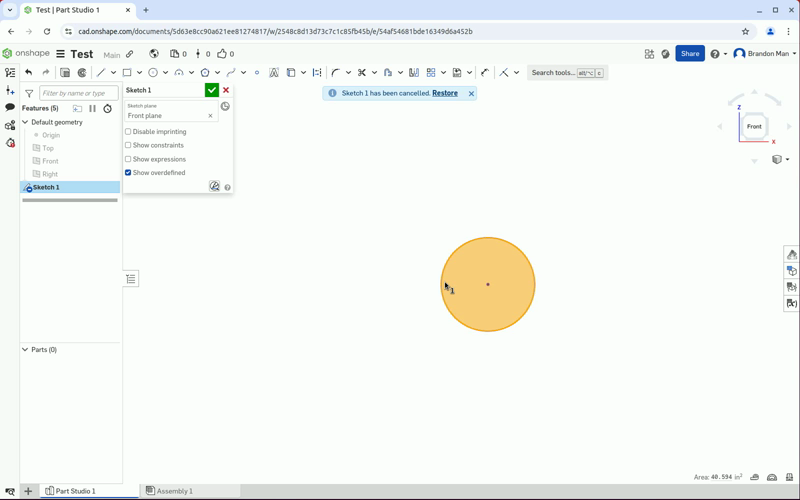
scroll(-6)
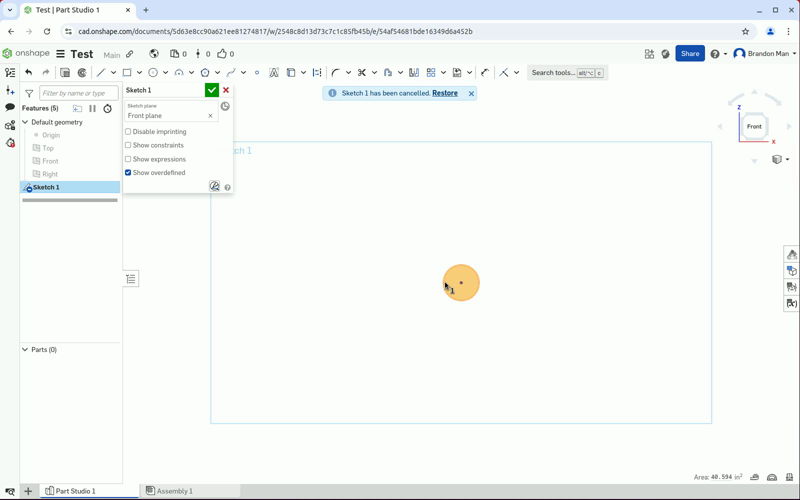
mouse_move(73, 352)
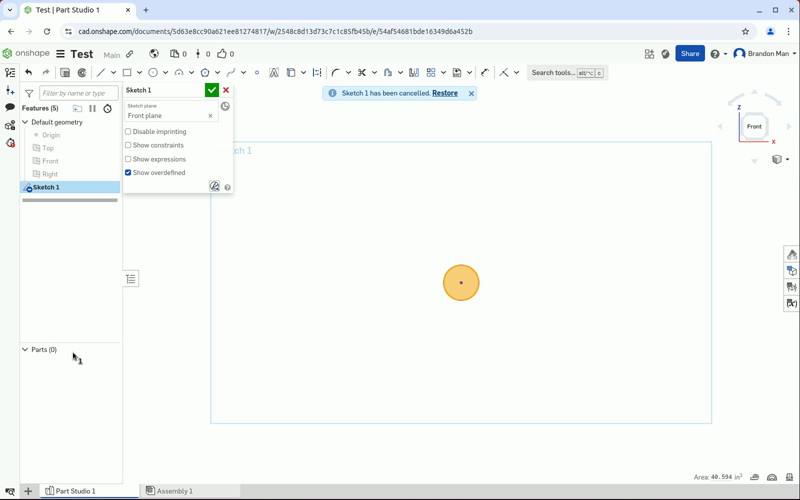
key(shift+y)
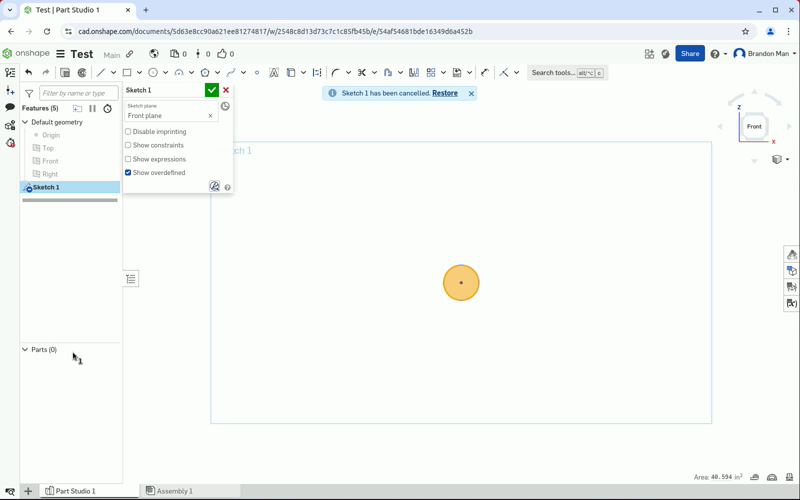
key(shift+e)
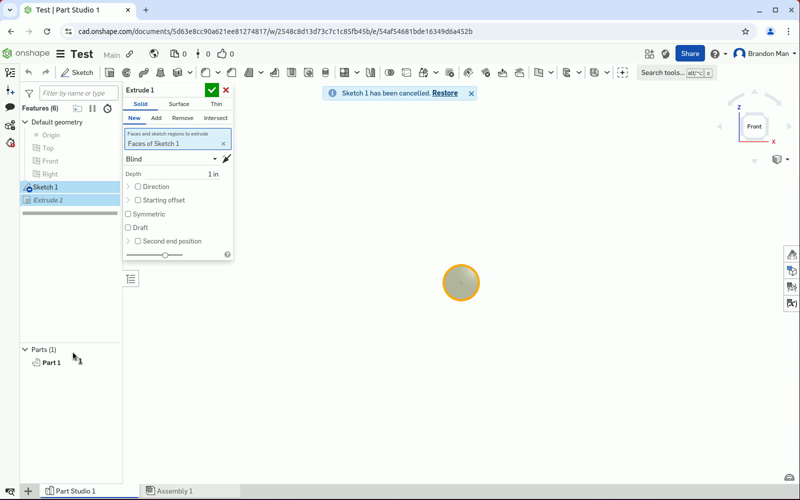
mouse_move(143, 106)
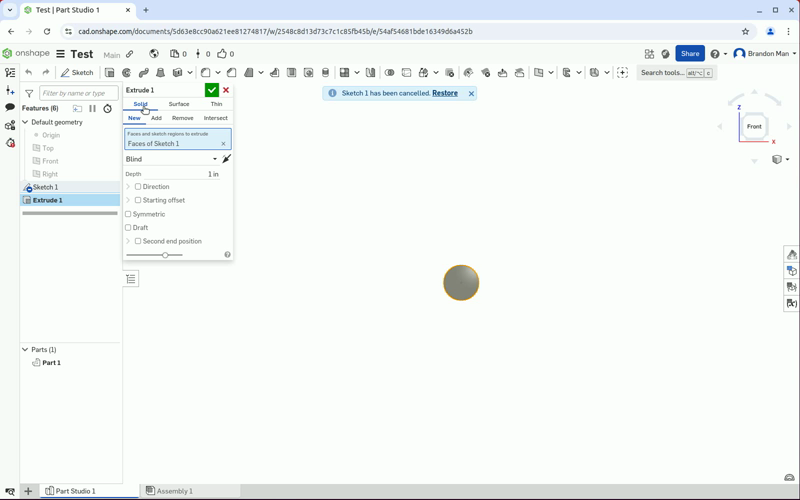
click(143, 106)
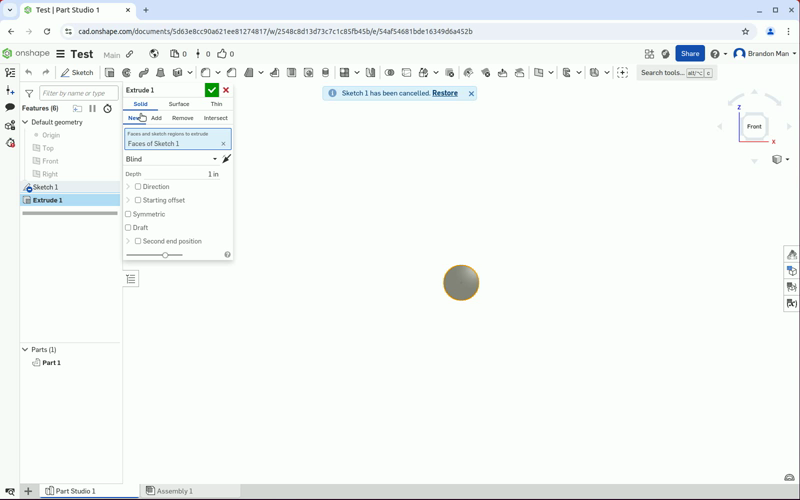
mouse_move(137, 120)
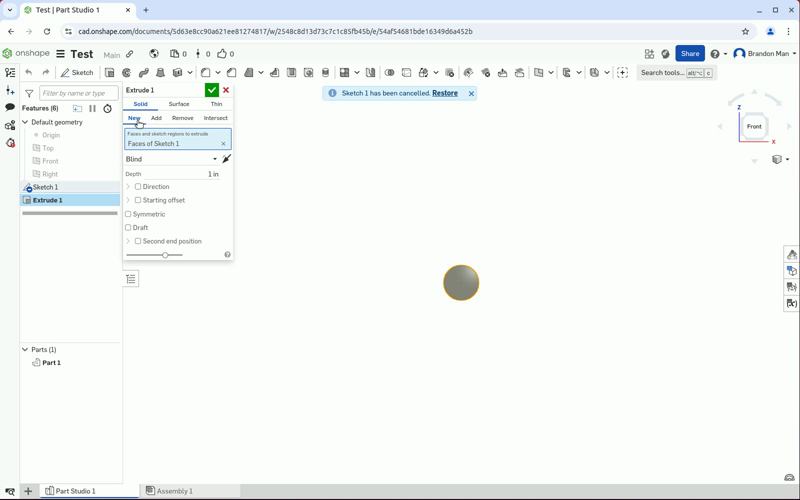
click(137, 120)
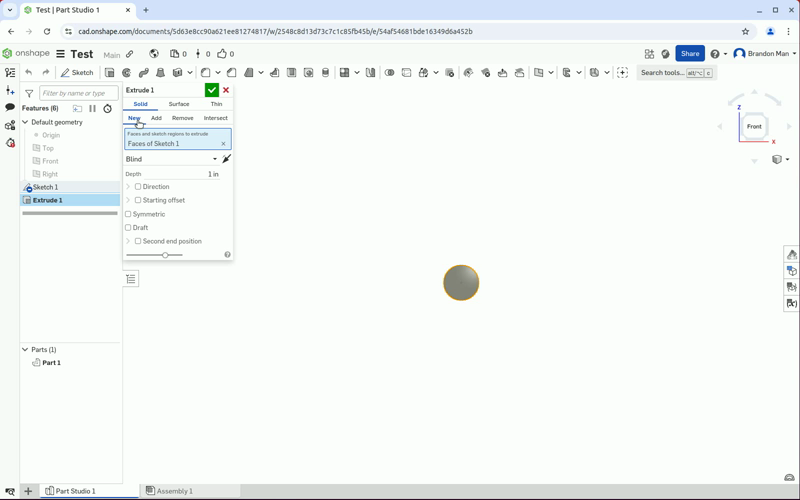
key(tab, 4)
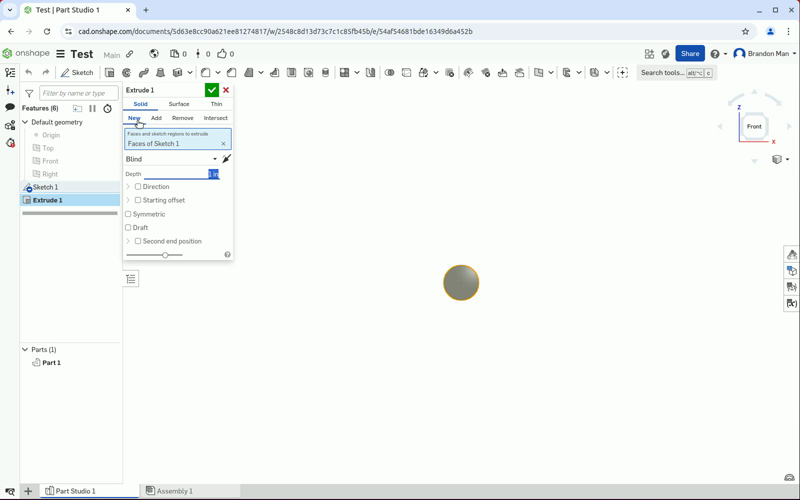
text(1.204)
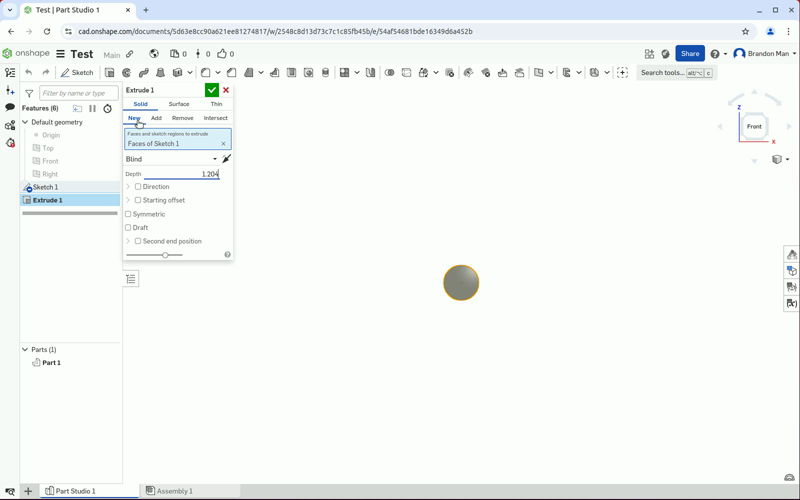
key(enter)
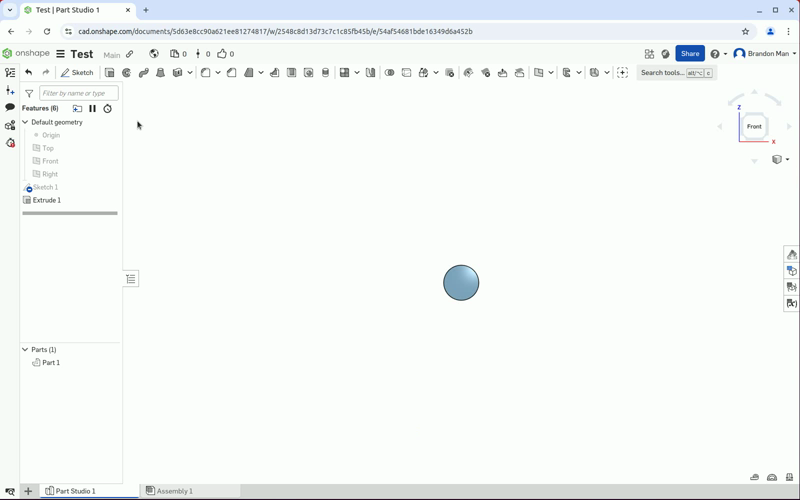
key(shift+h)
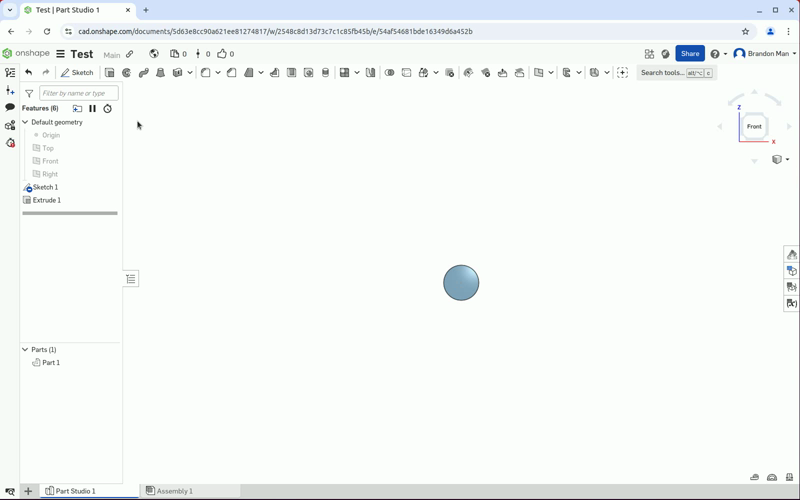
key(shift+h)
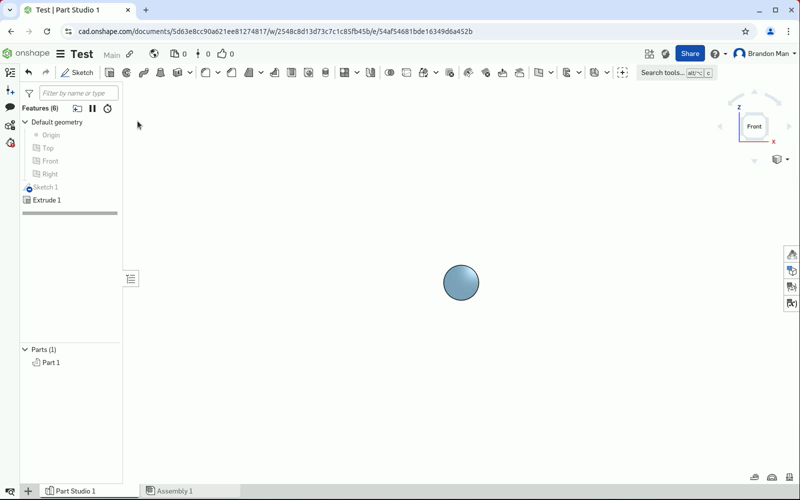
mouse_move(73, 189)
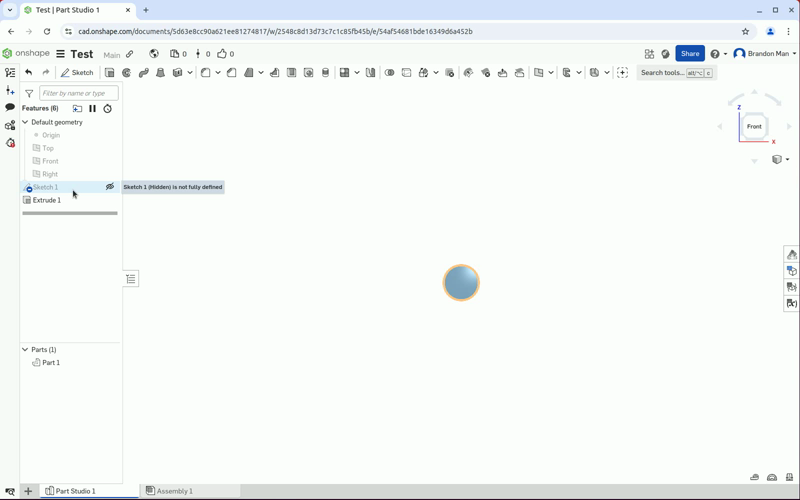
click(73, 189)
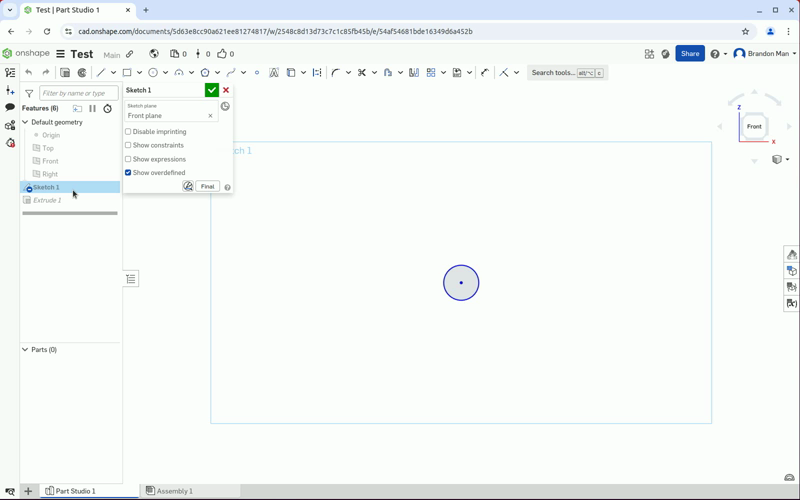
mouse_move(229, 92)
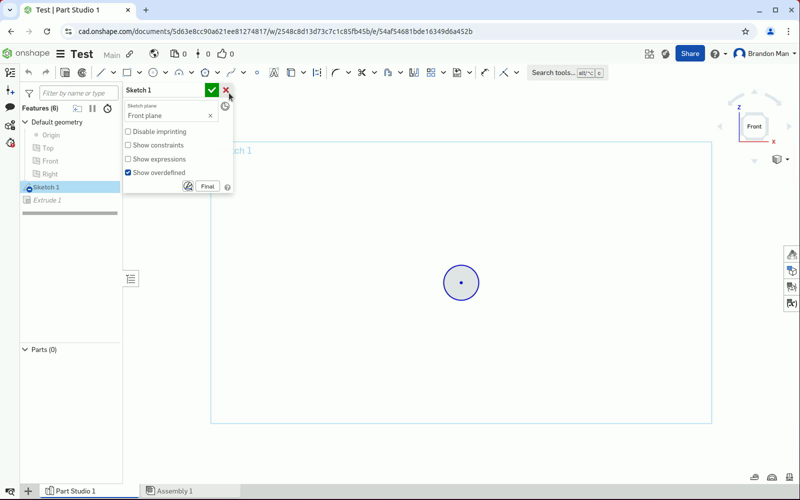
click(229, 92)
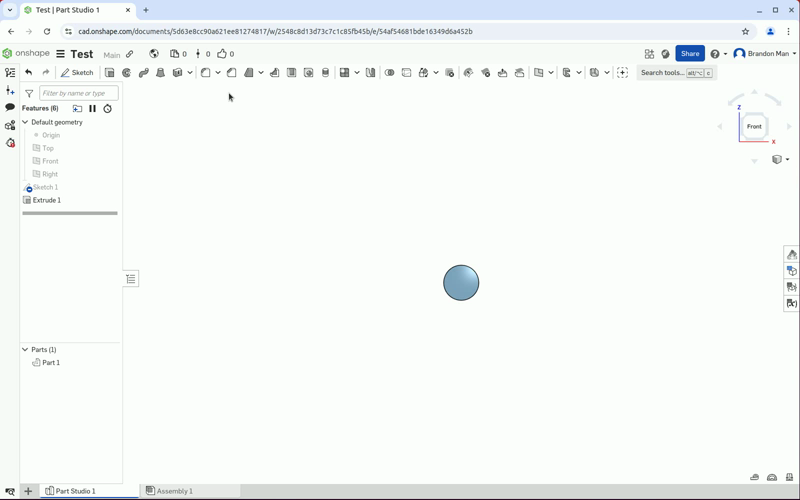
mouse_move(541, 75)
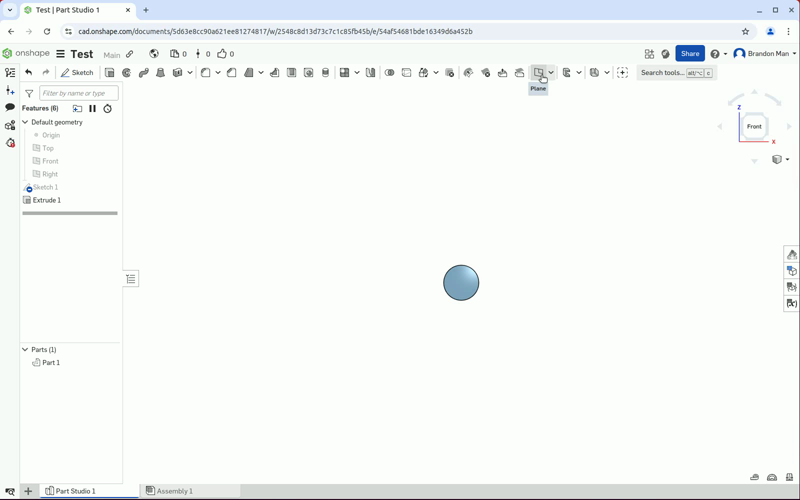
click(541, 75)
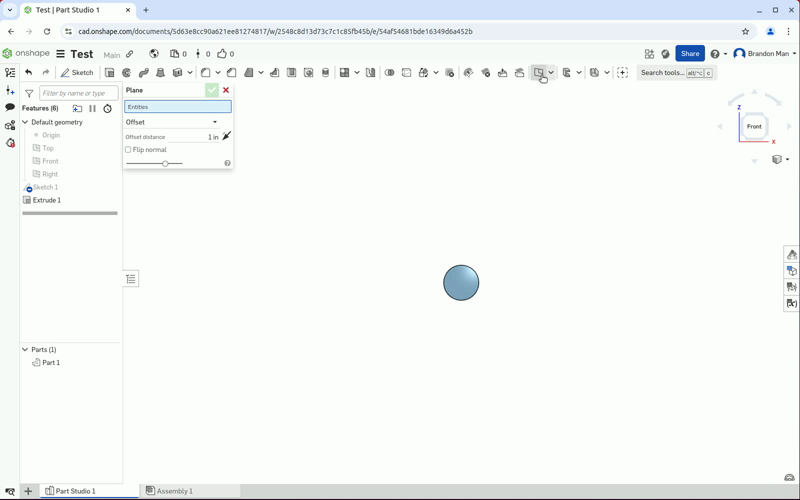
mouse_move(73, 163)
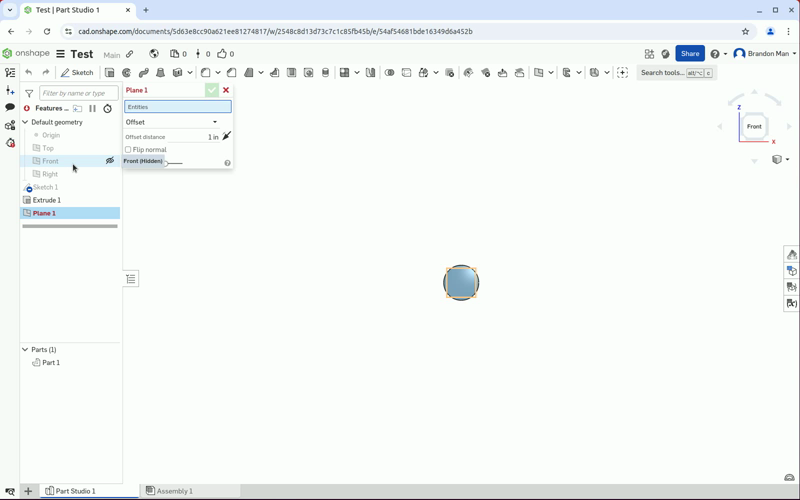
click(73, 163)
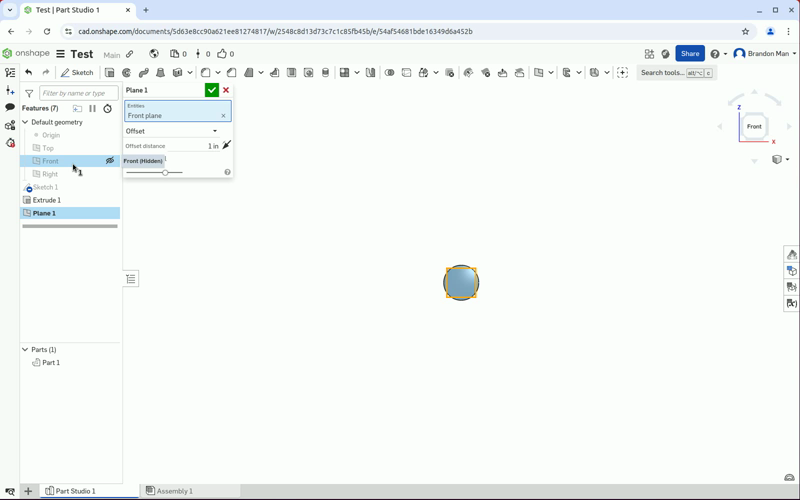
key(tab, 2)
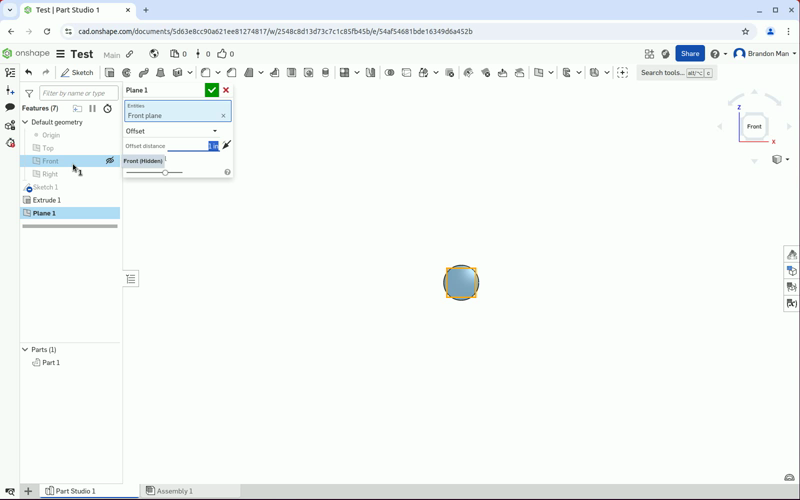
text(1.202)
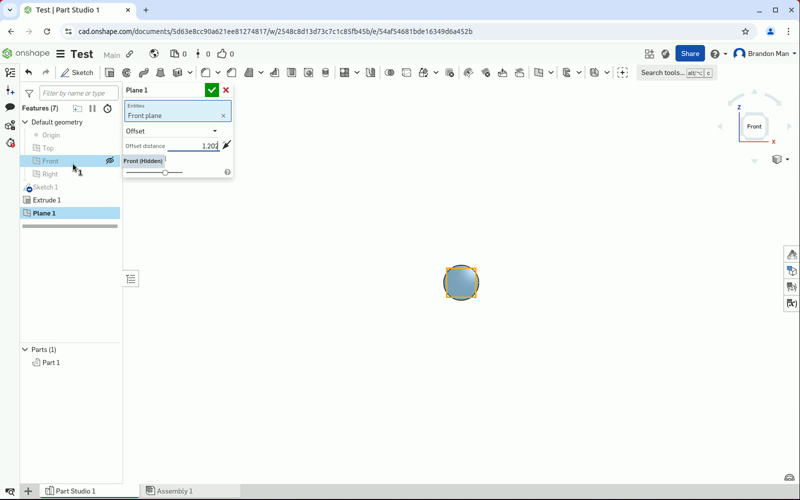
key(enter, 2)
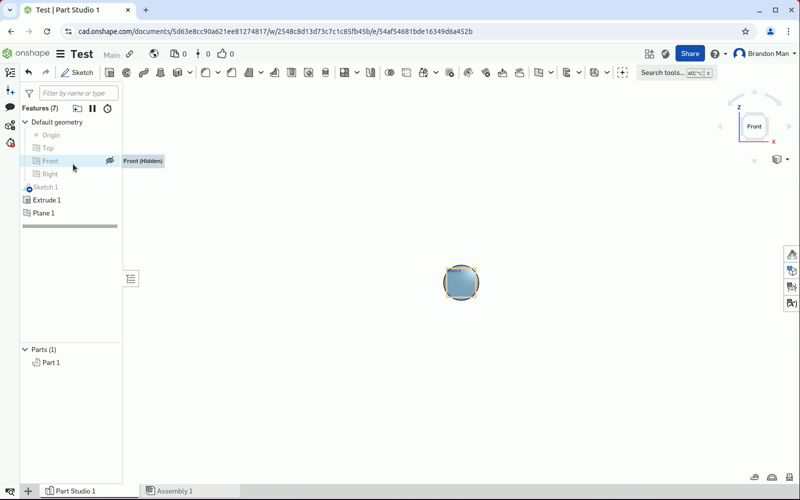
key(shift+s)
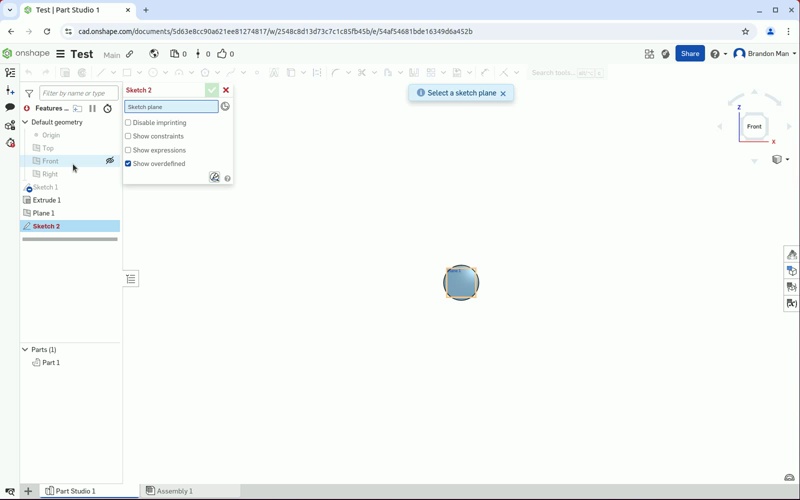
mouse_move(73, 215)
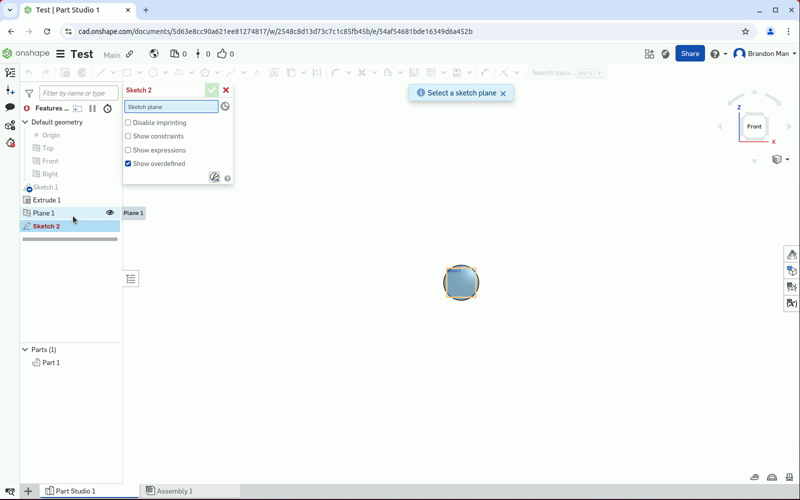
click(73, 215)
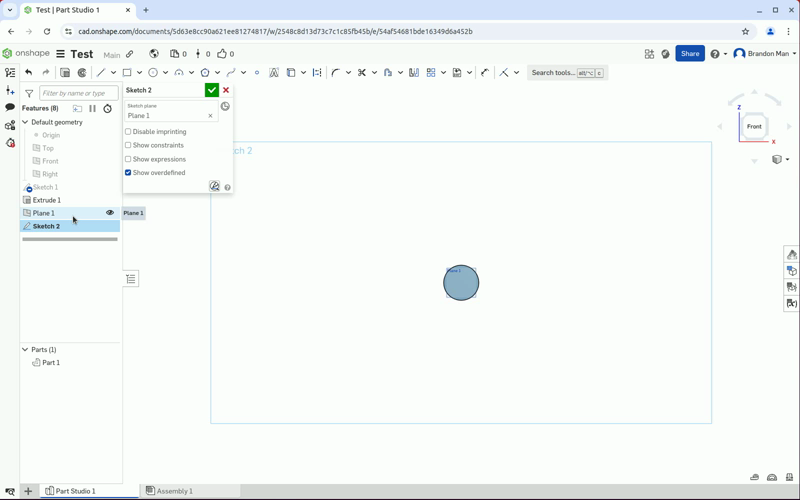
mouse_move(73, 352)
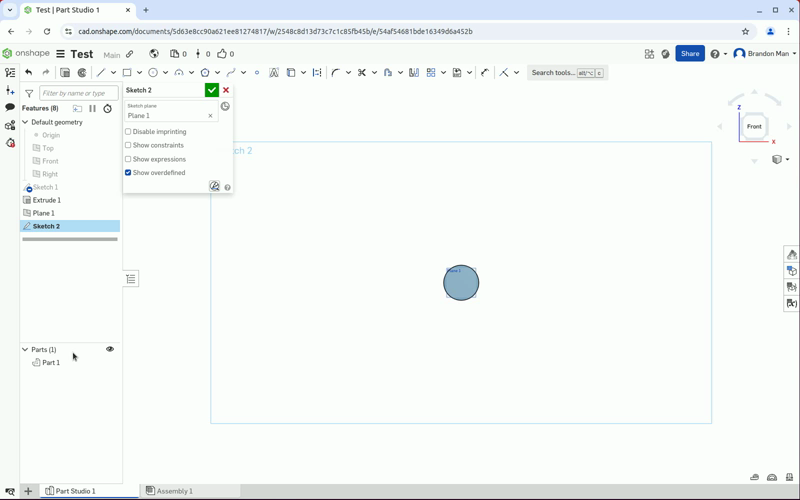
key(y)
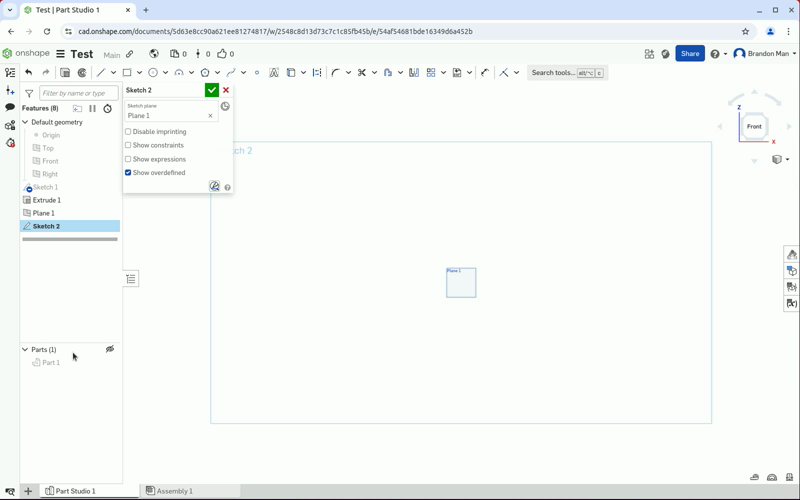
key(c)
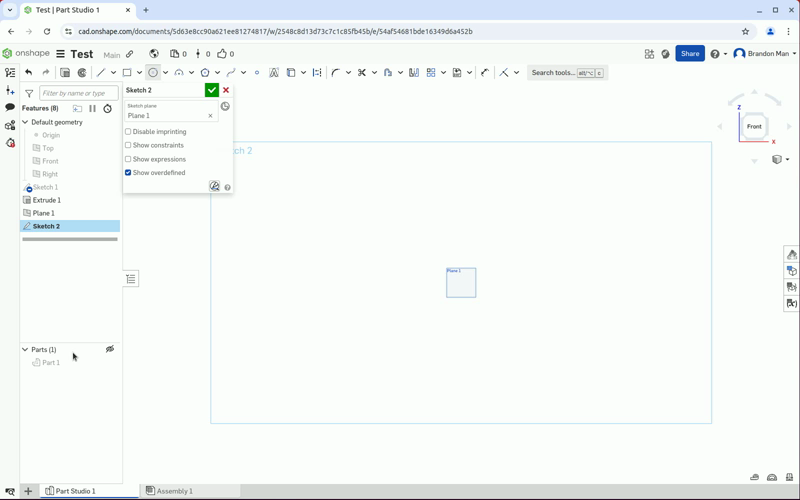
key_down(shift)
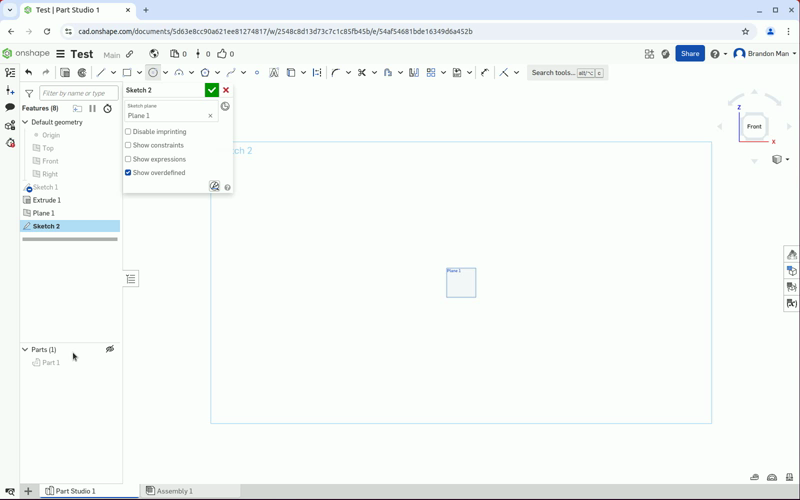
mouse_move(461, 282)
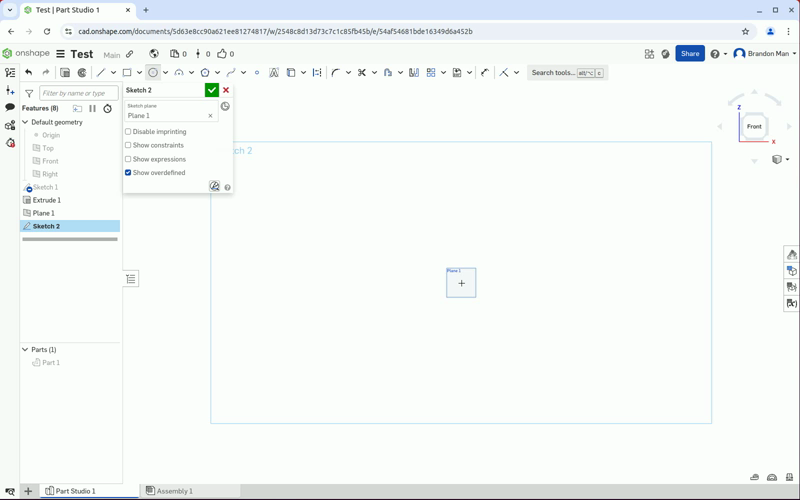
click(461, 282)
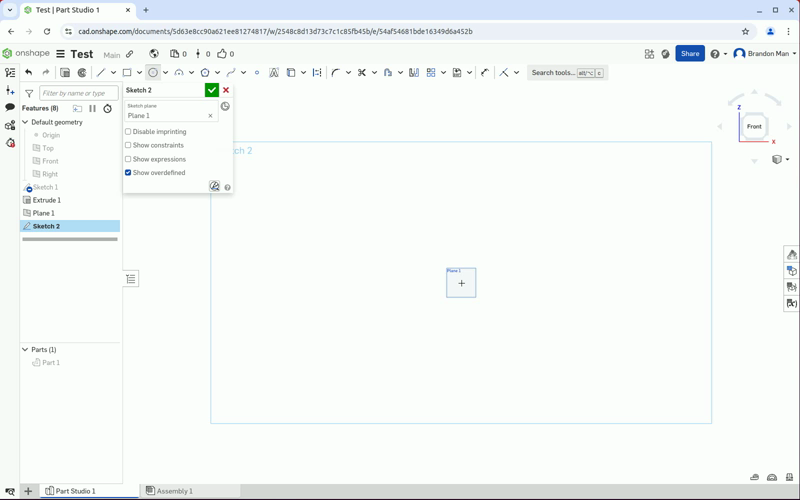
key_up(shift)
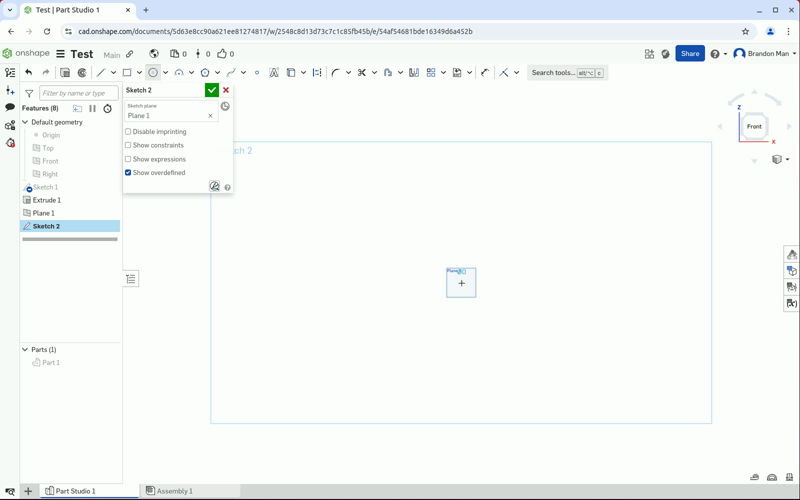
mouse_move(476, 282)
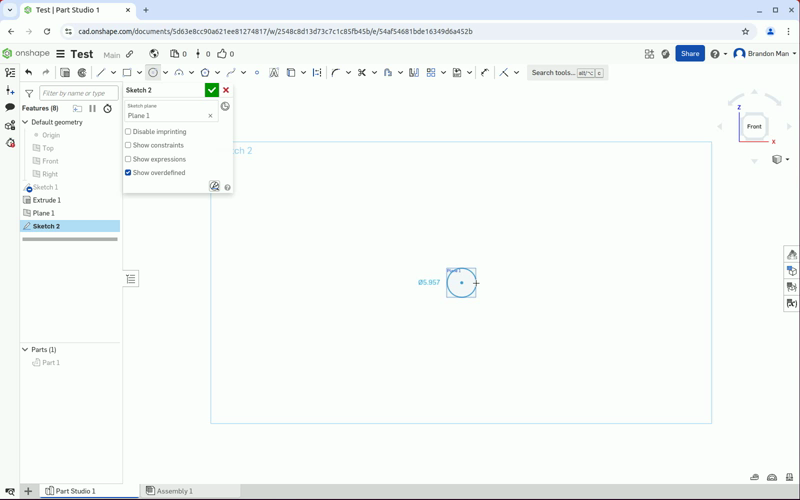
click(476, 282)
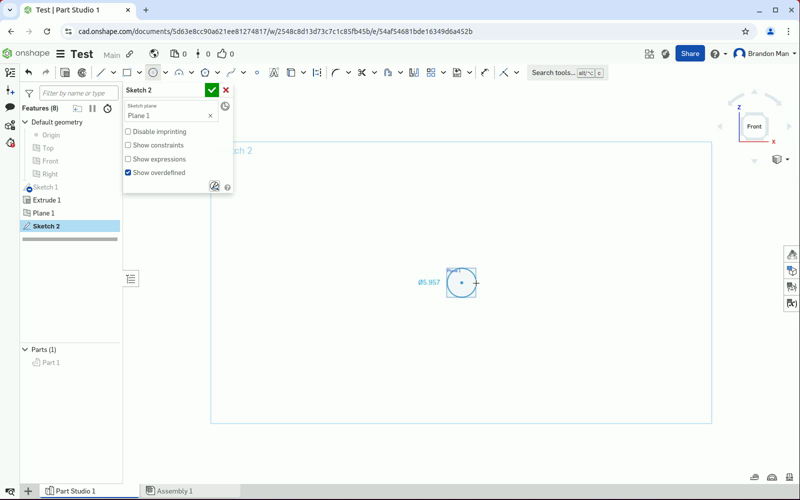
key(esc)
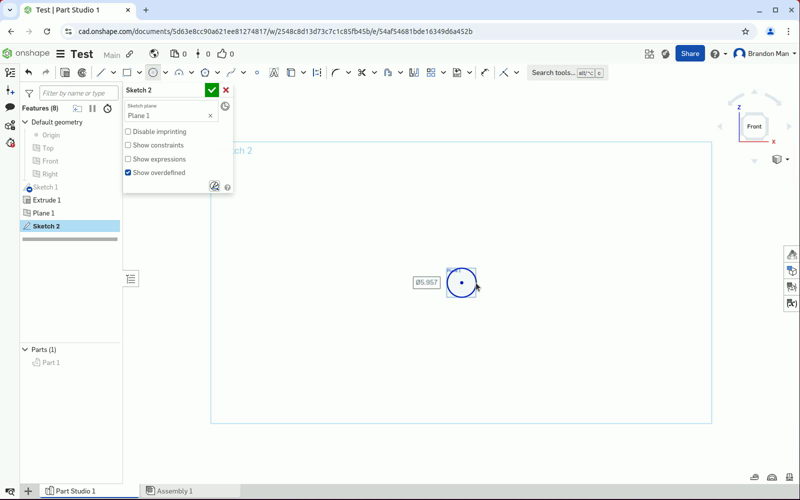
mouse_move(468, 288)
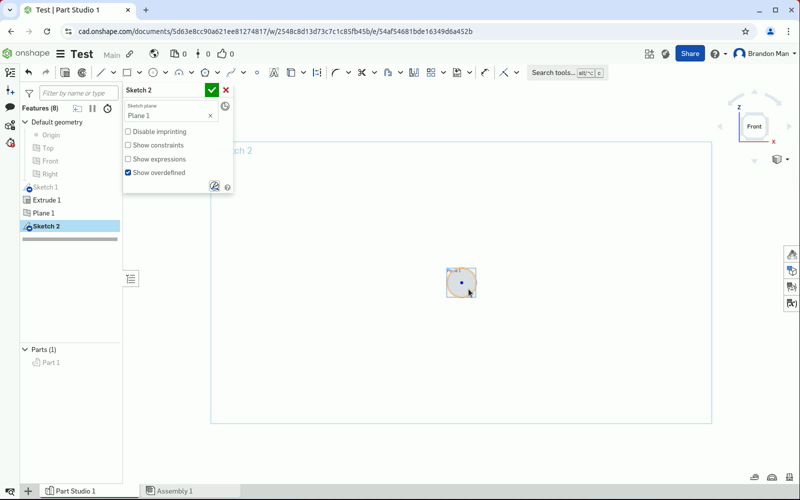
scroll(6)
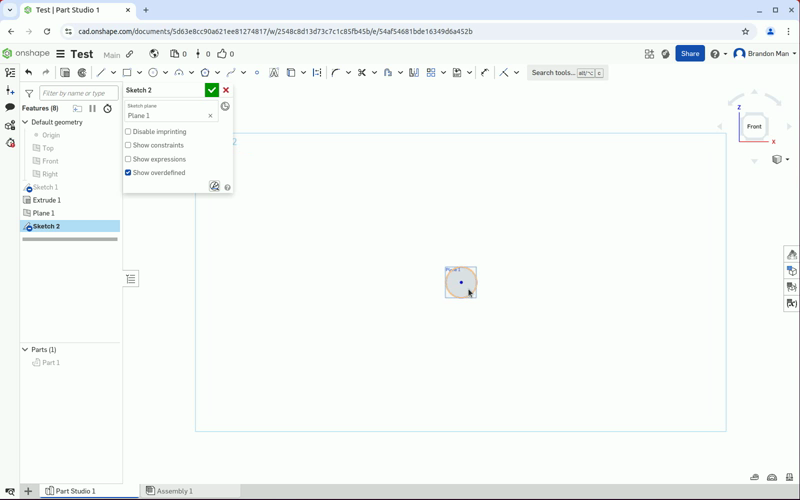
scroll(6)
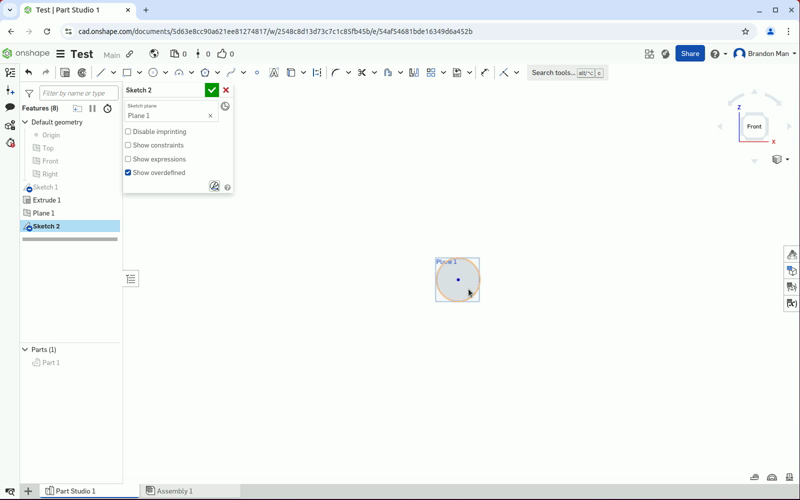
scroll(6)
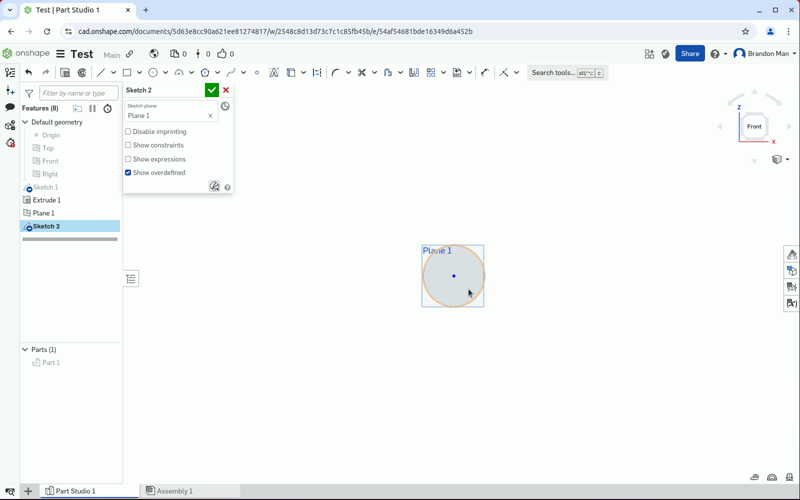
scroll(6)
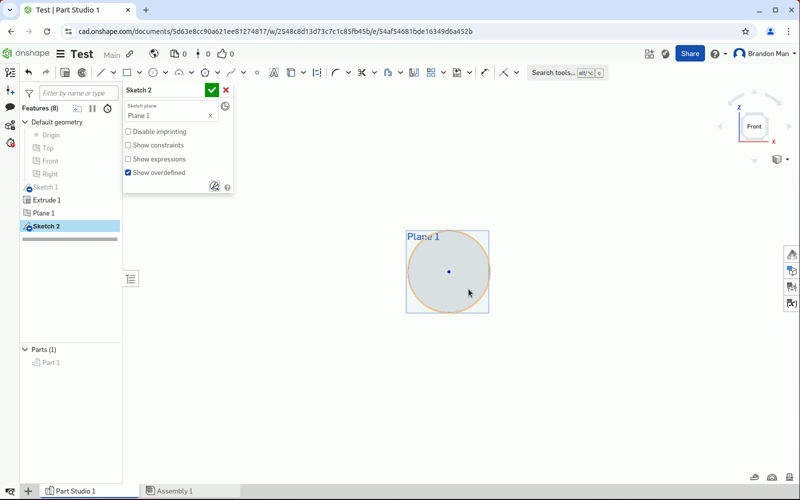
scroll(6)
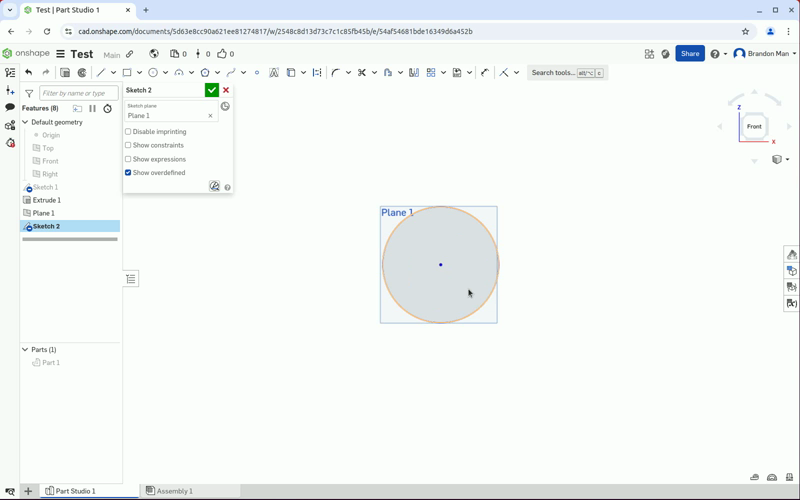
scroll(6)
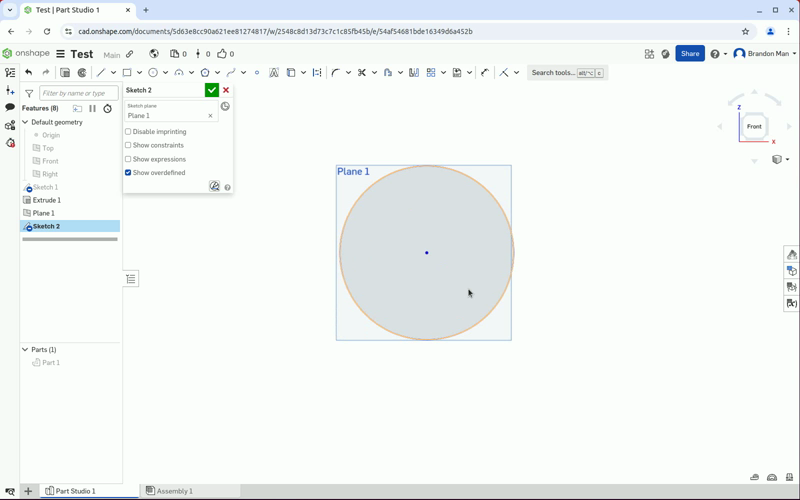
scroll(6)
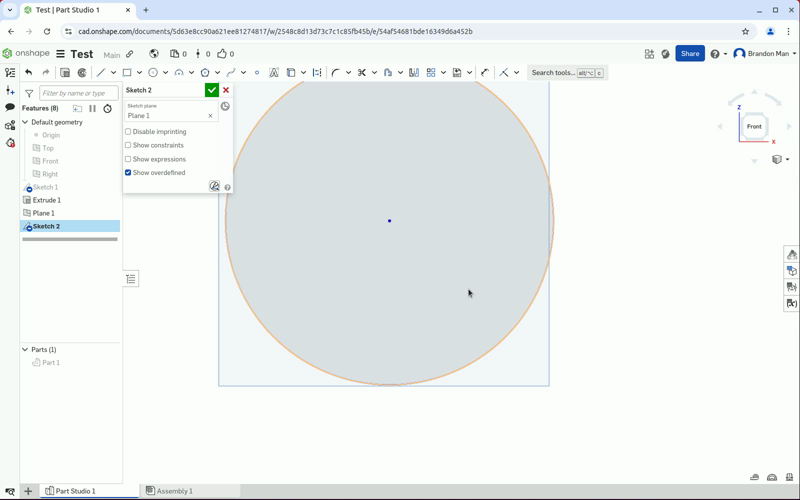
click(468, 288)
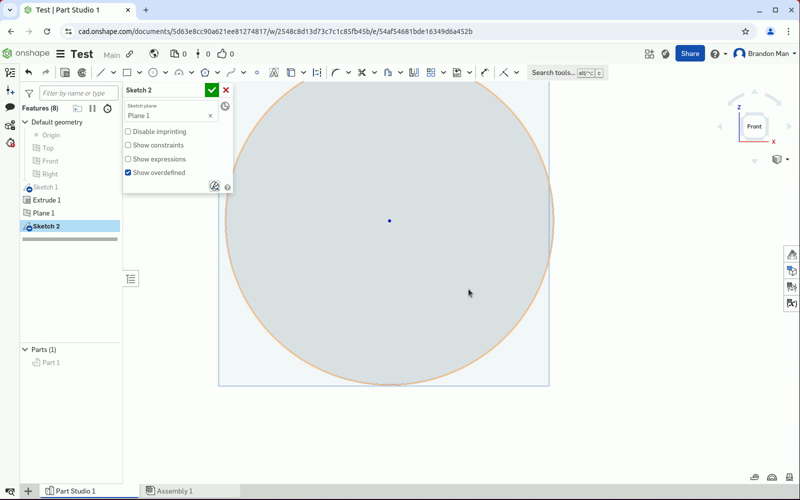
scroll(-6)
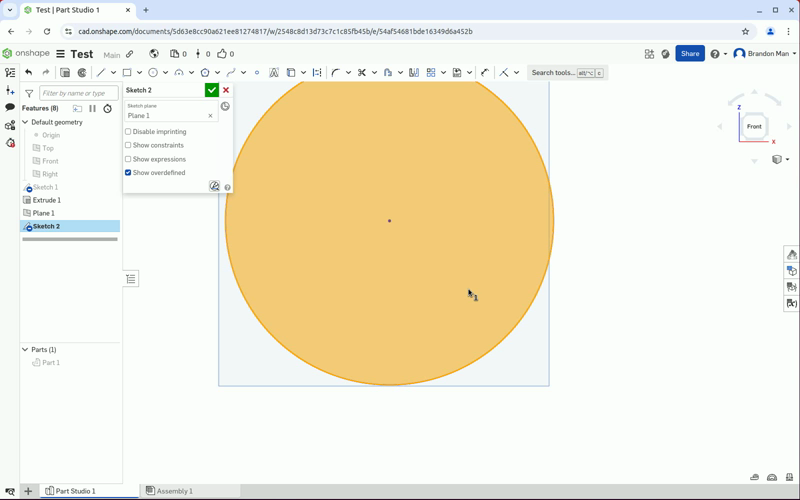
scroll(-6)
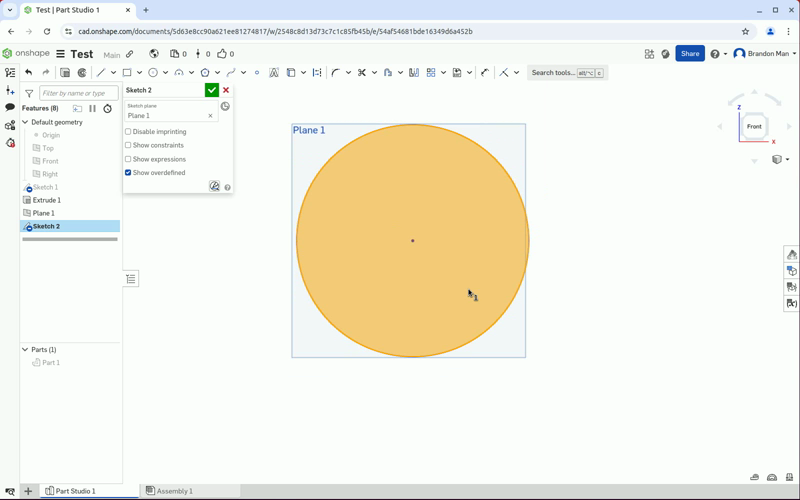
scroll(-6)
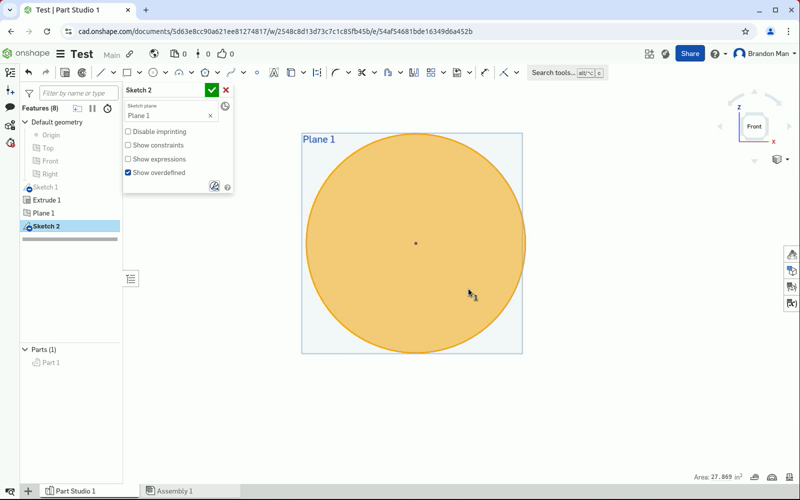
scroll(-6)
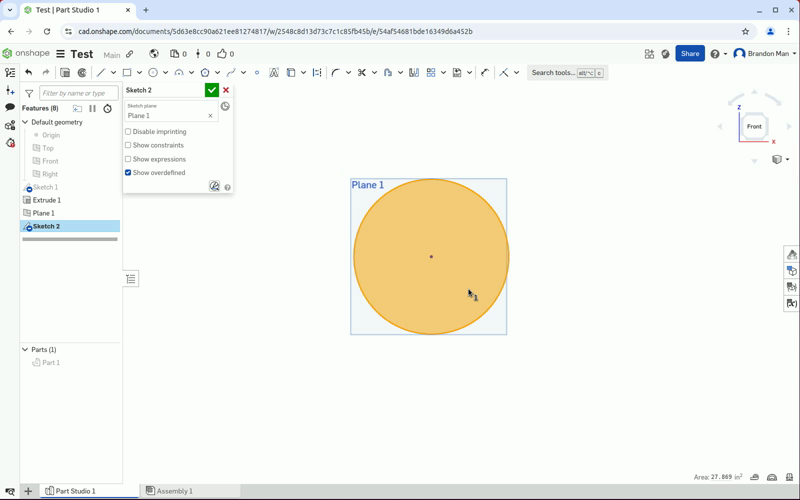
scroll(-6)
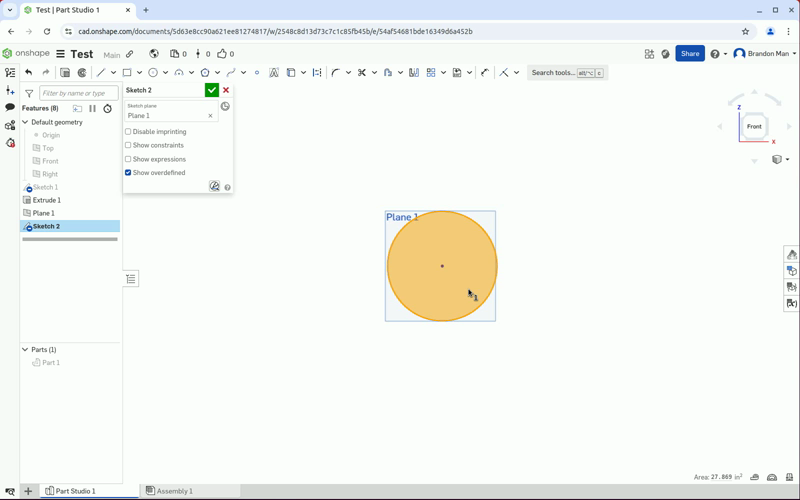
scroll(-6)
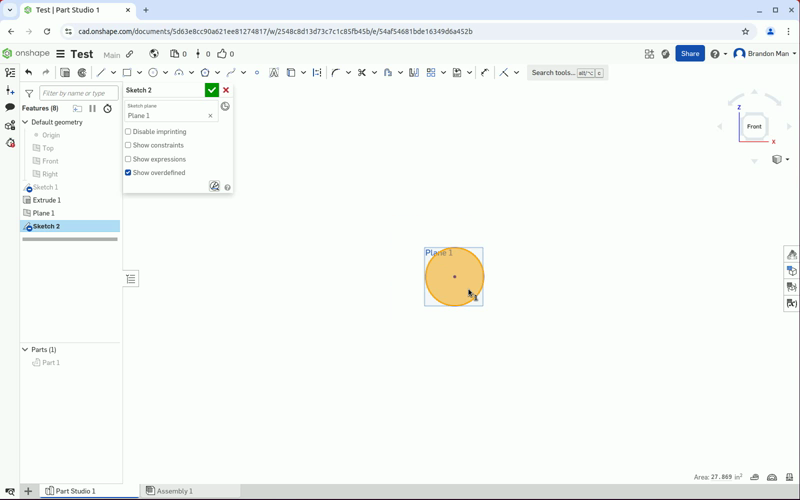
scroll(-6)
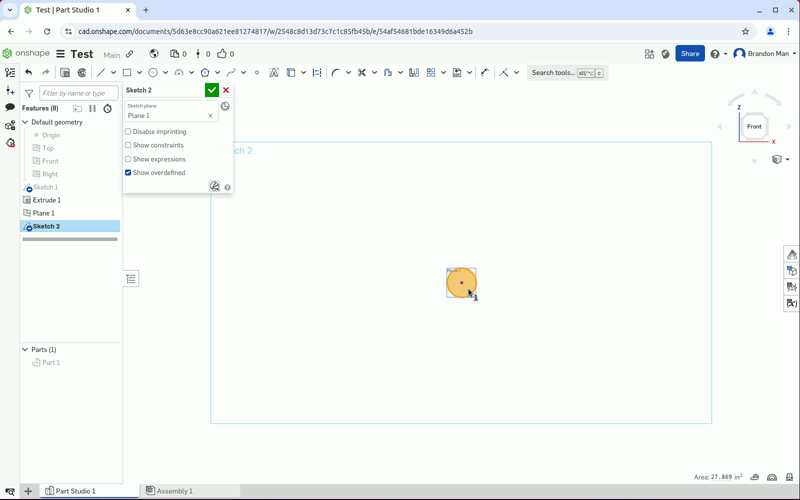
mouse_move(73, 352)
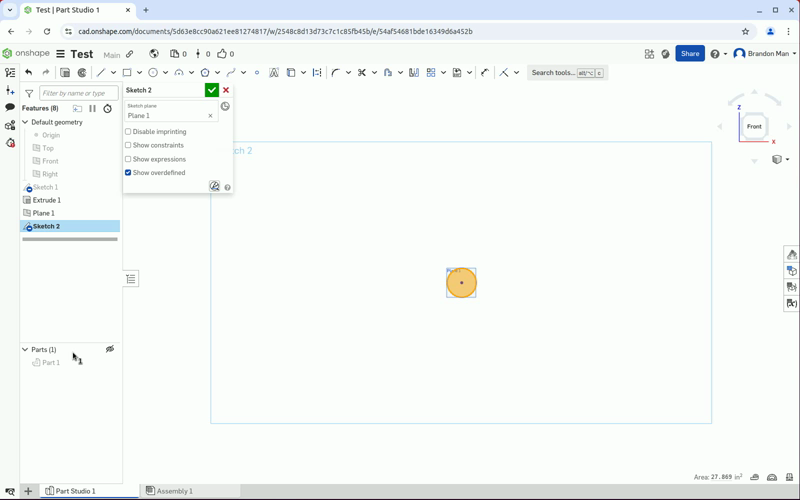
key(shift+y)
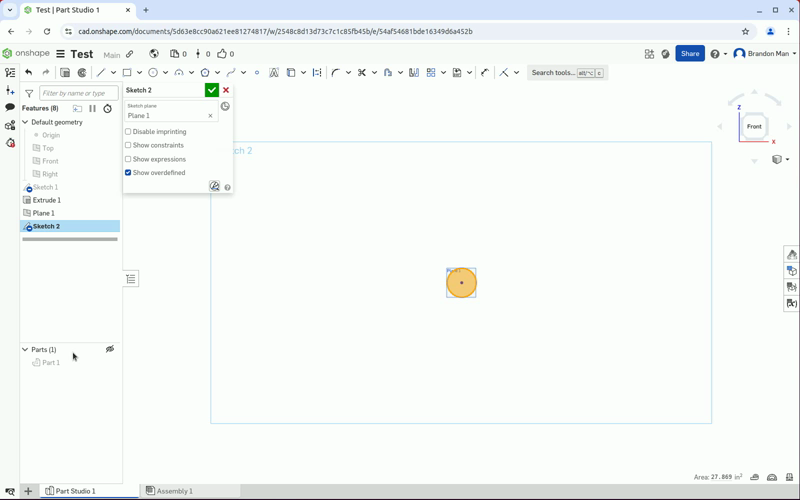
key(shift+e)
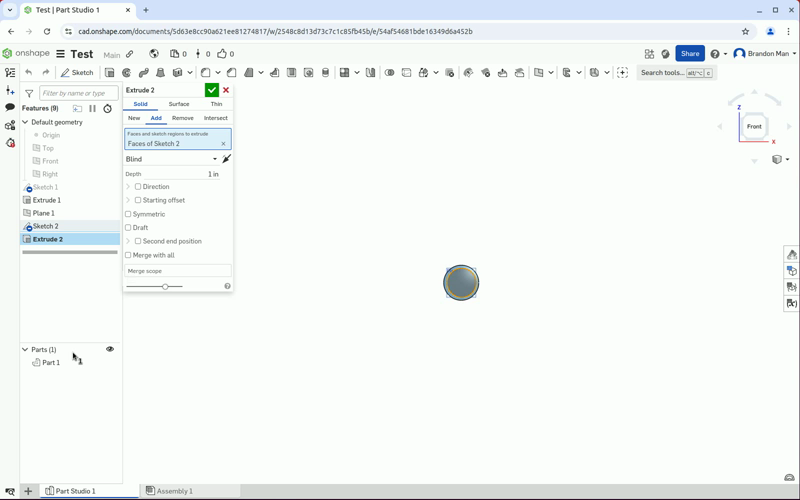
mouse_move(143, 106)
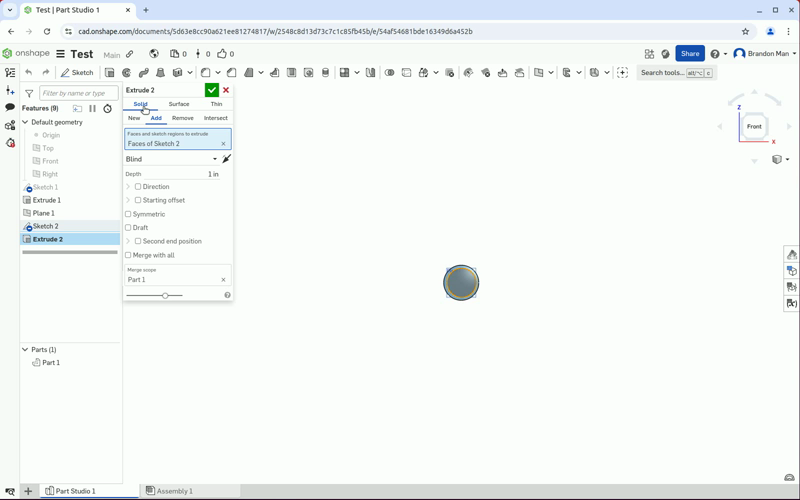
click(143, 106)
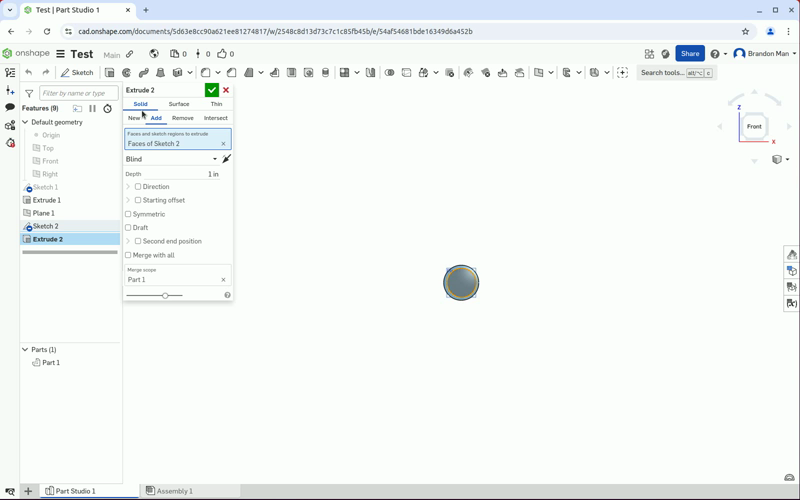
mouse_move(137, 120)
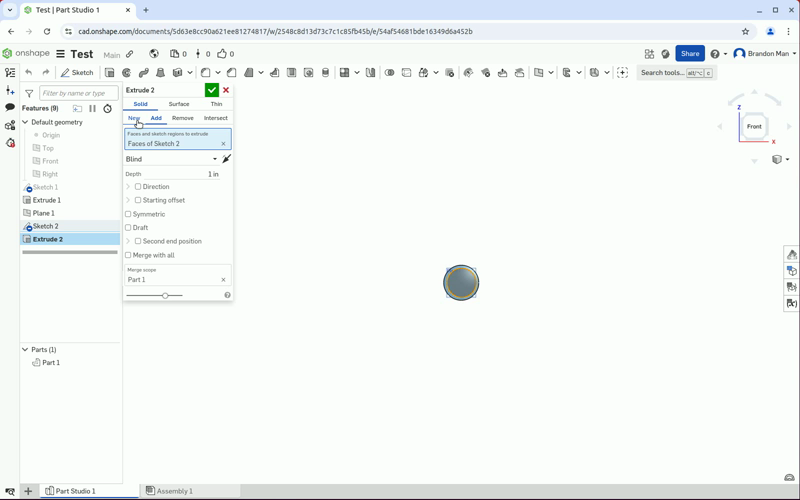
click(137, 120)
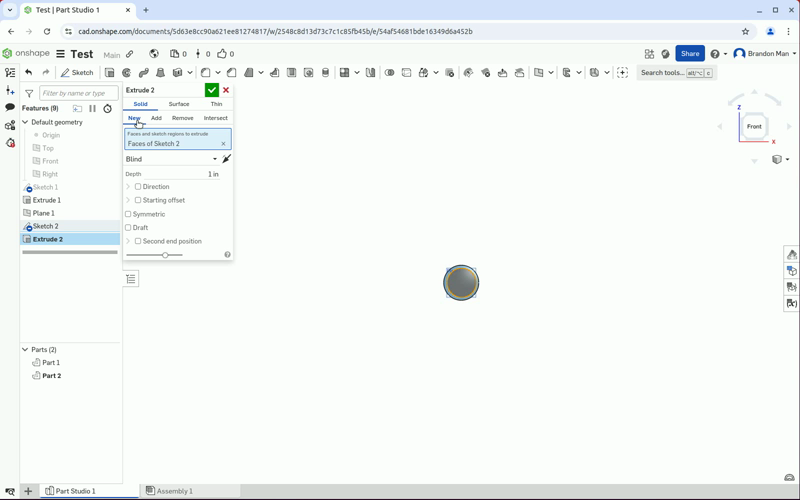
key(tab, 4)
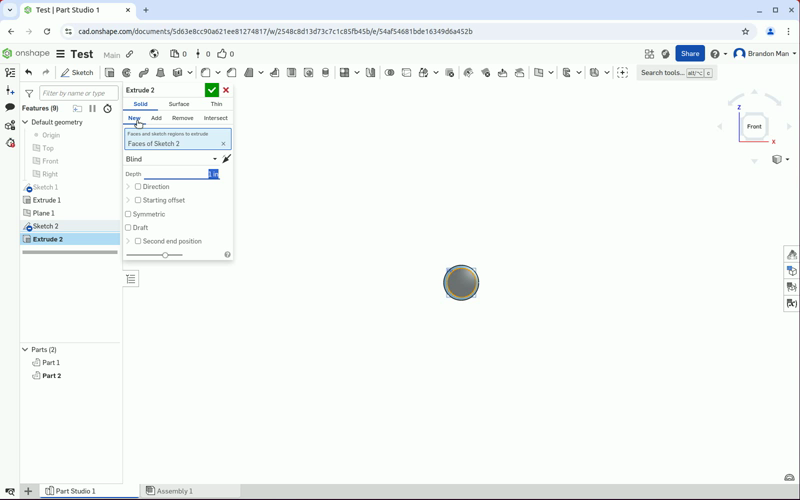
text(12.276)
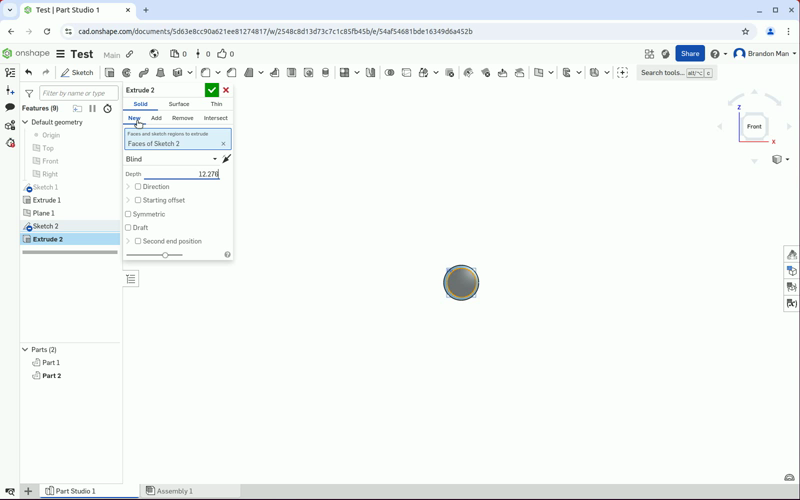
key(enter)
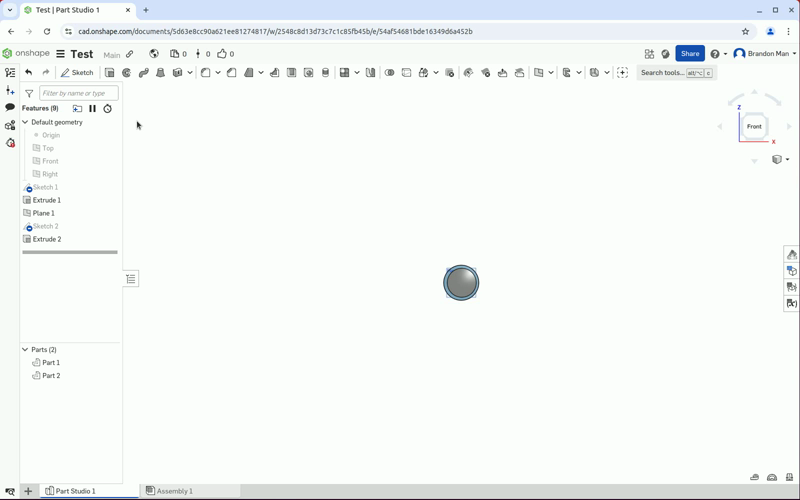
key(shift+h)
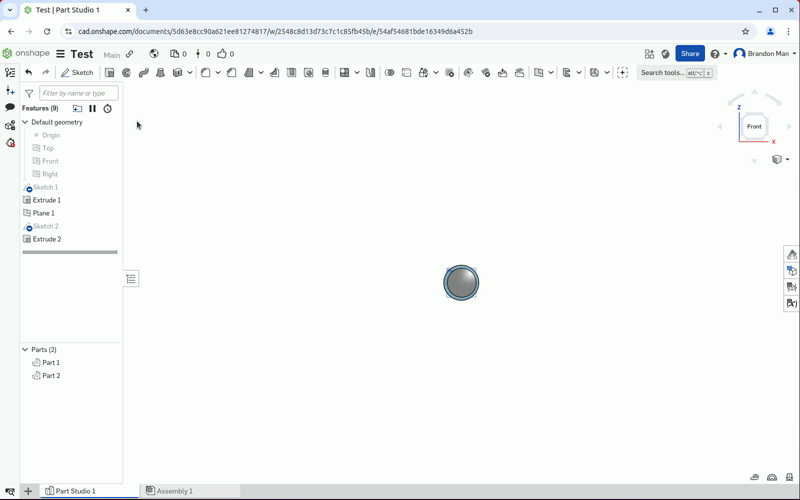
key(shift+h)
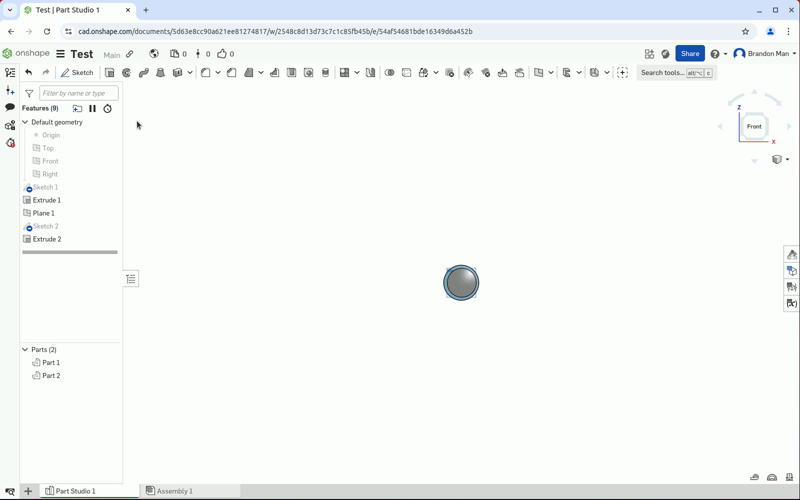
mouse_move(73, 189)
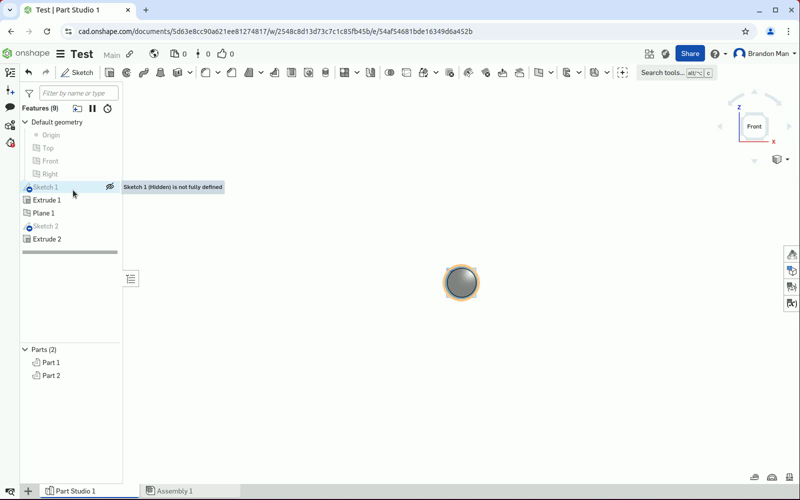
click(73, 189)
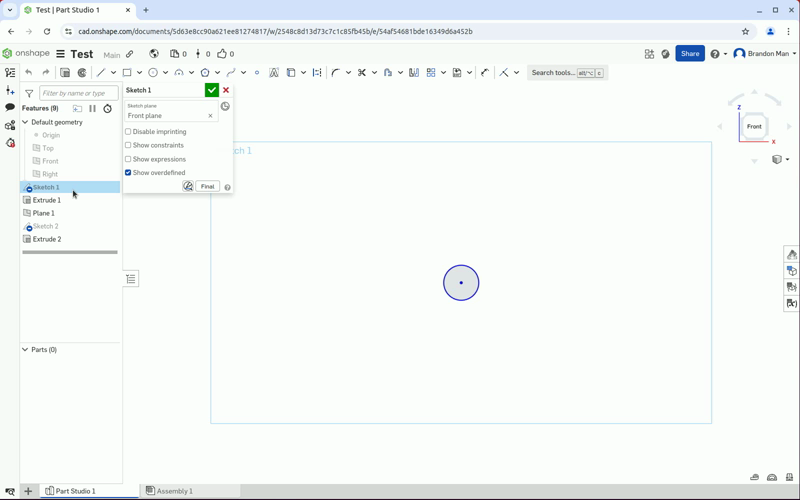
mouse_move(229, 92)
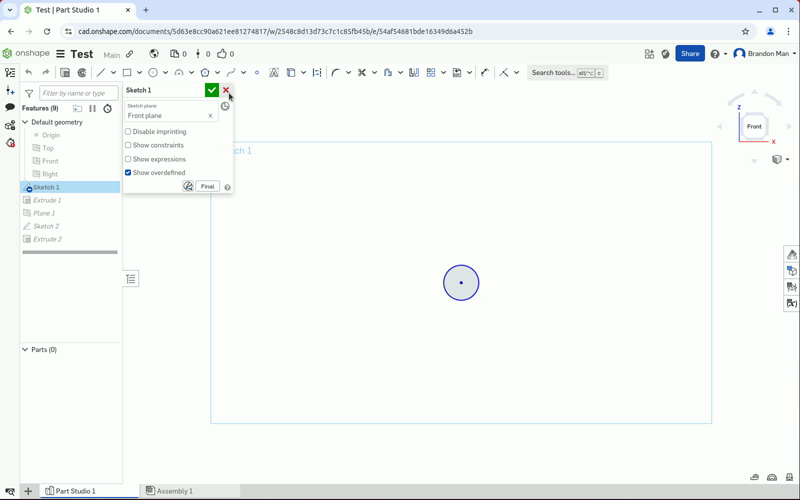
click(229, 92)
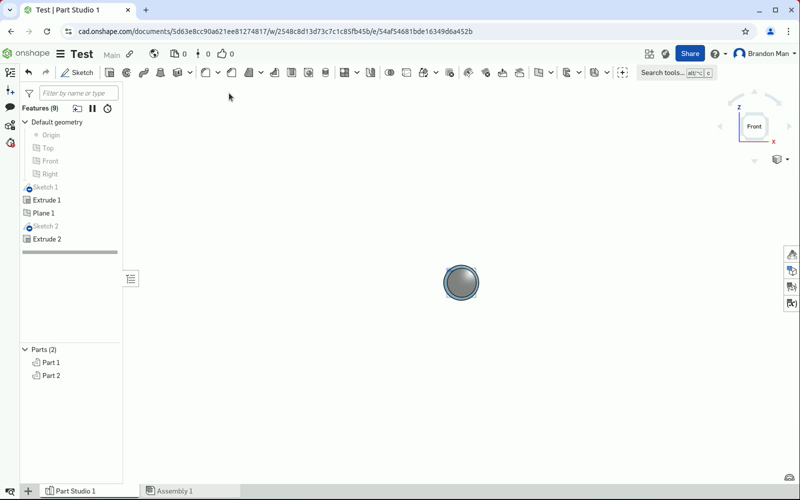
mouse_move(541, 75)
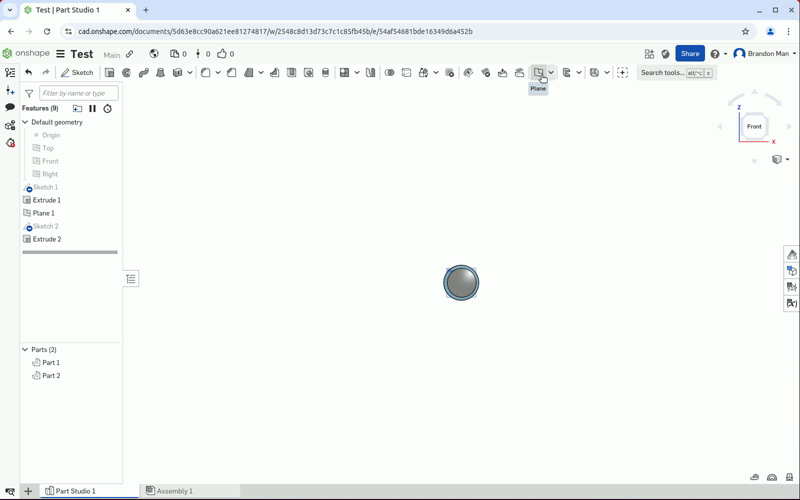
click(541, 75)
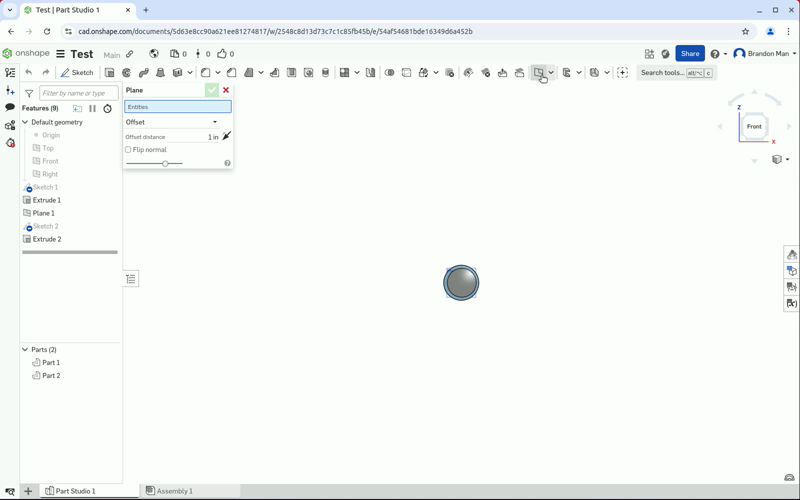
mouse_move(73, 163)
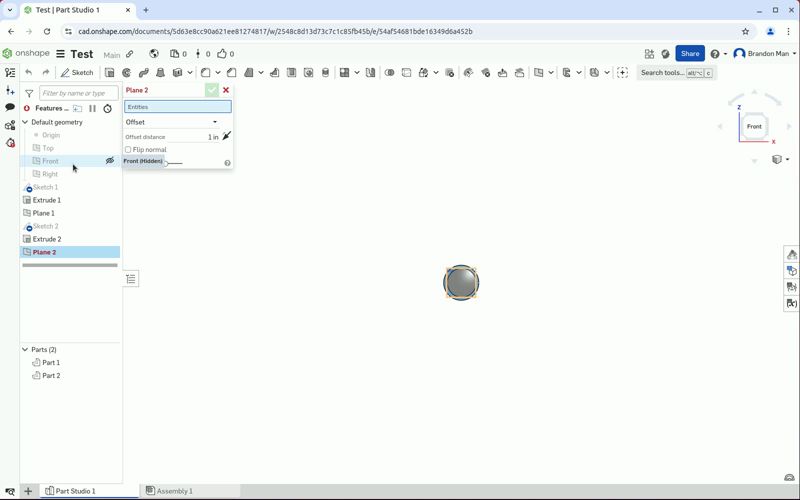
click(73, 163)
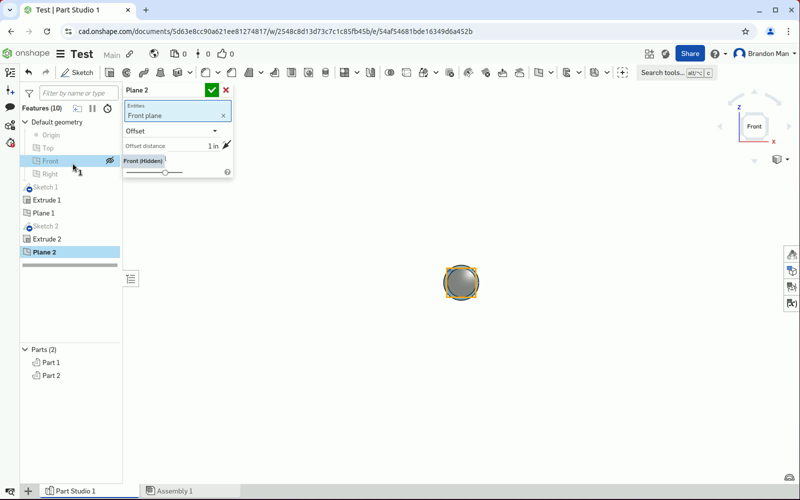
key(tab, 2)
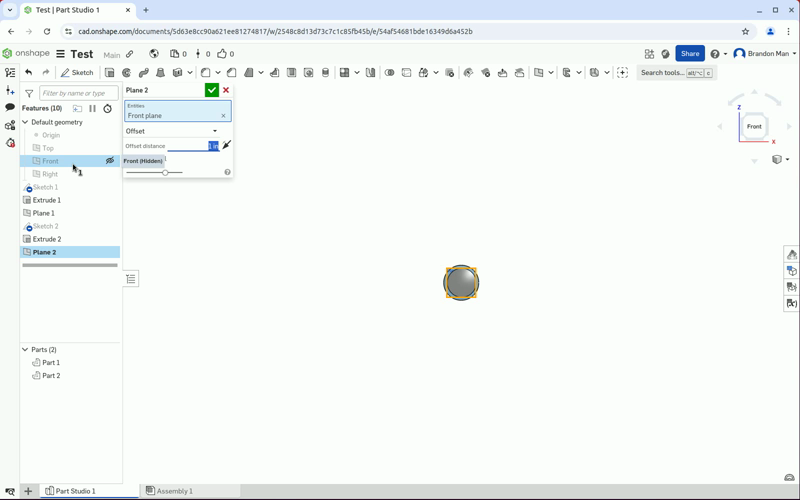
text(13.495)
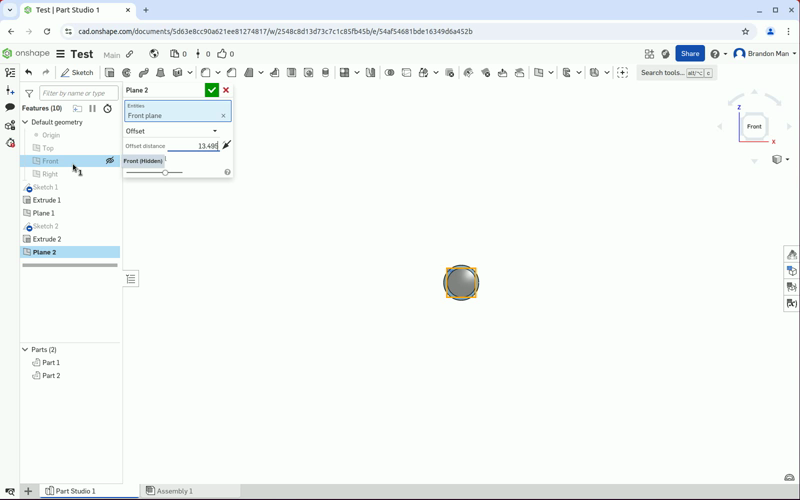
key(enter, 2)
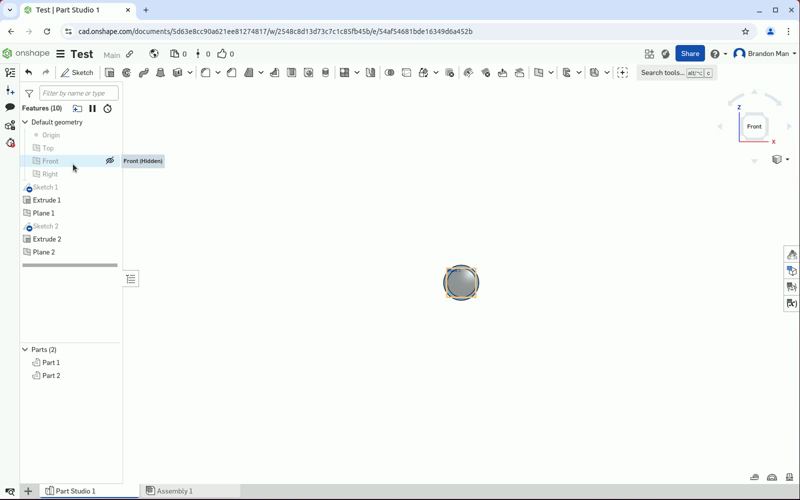
key(shift+s)
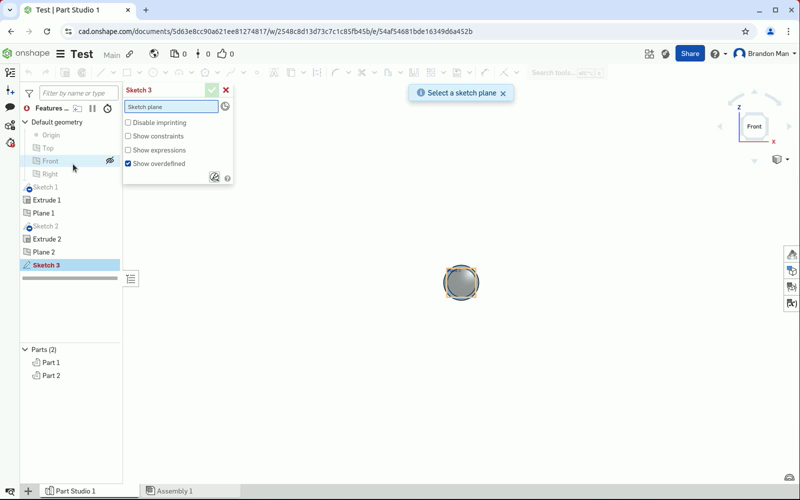
mouse_move(73, 254)
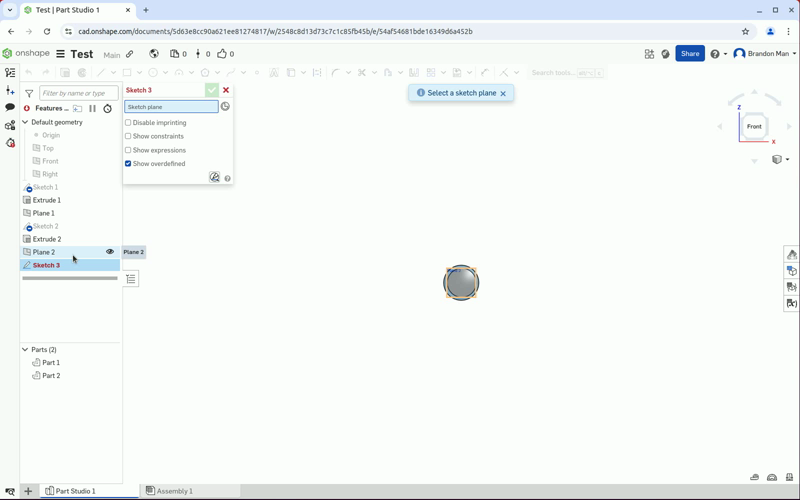
click(73, 254)
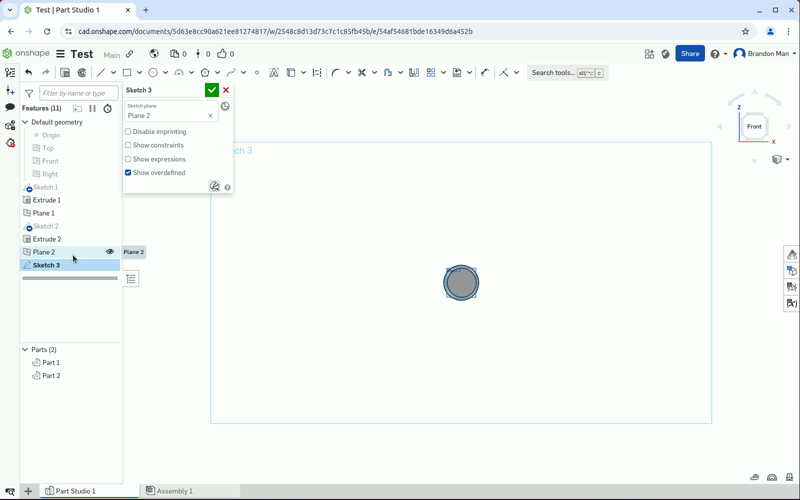
mouse_move(73, 352)
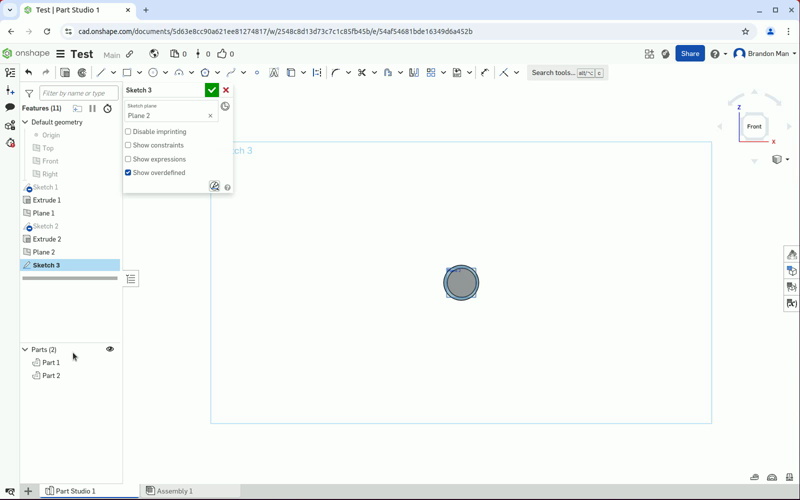
key(y)
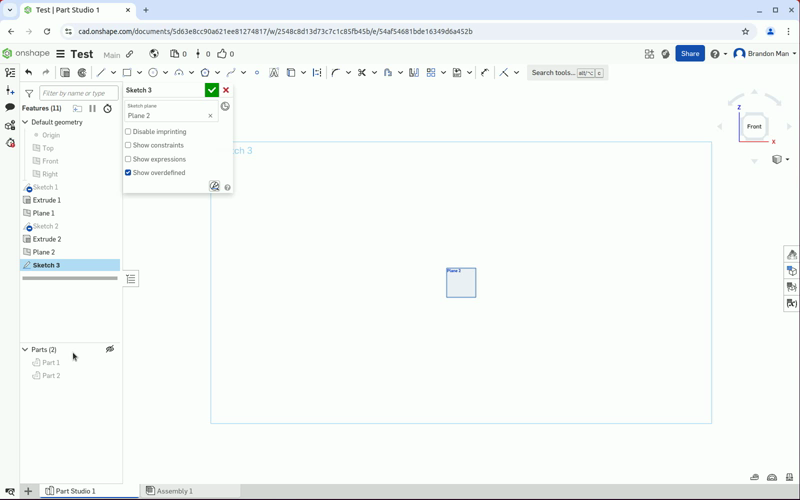
key(c)
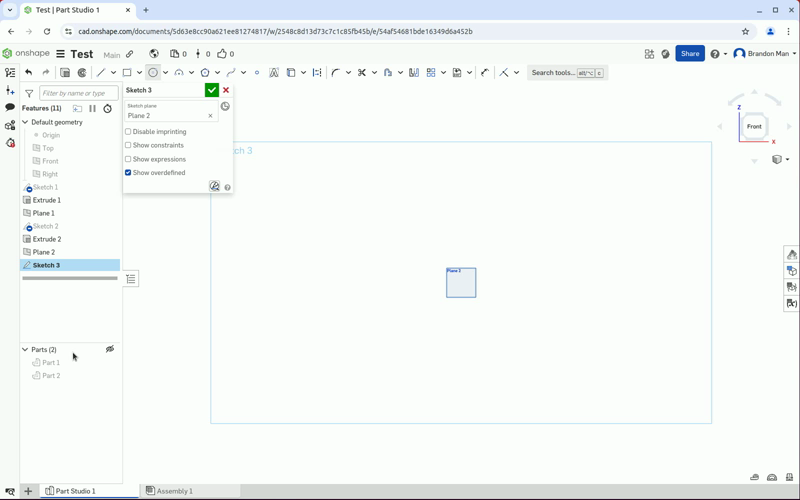
key_down(shift)
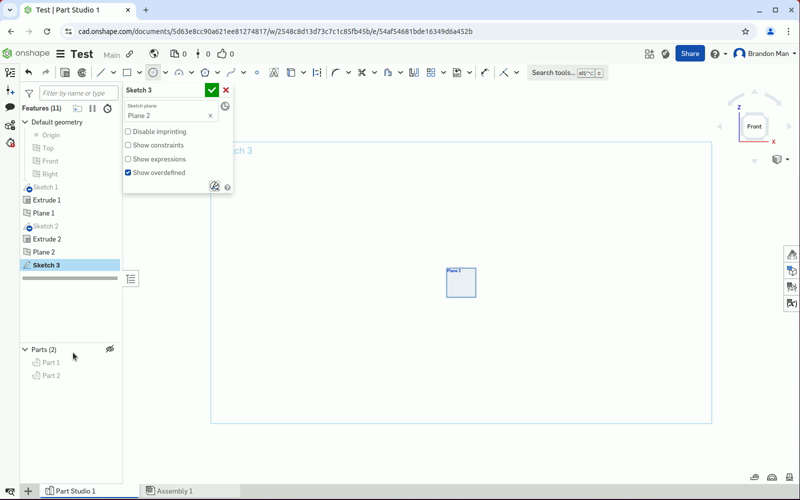
mouse_move(461, 282)
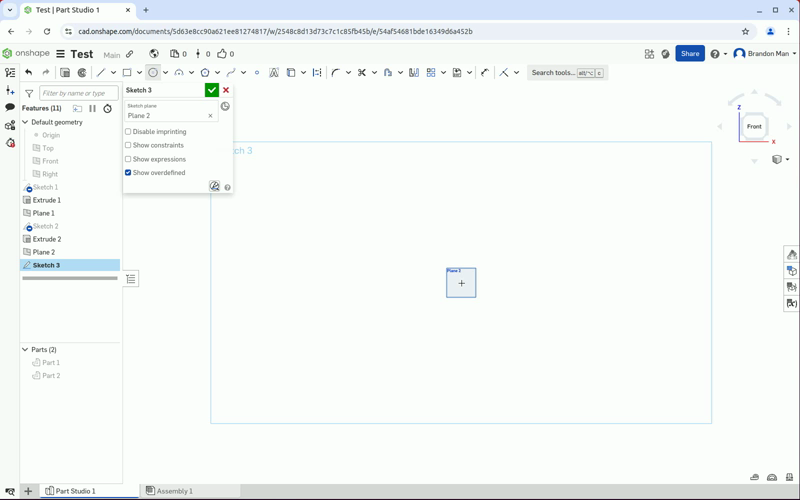
click(461, 282)
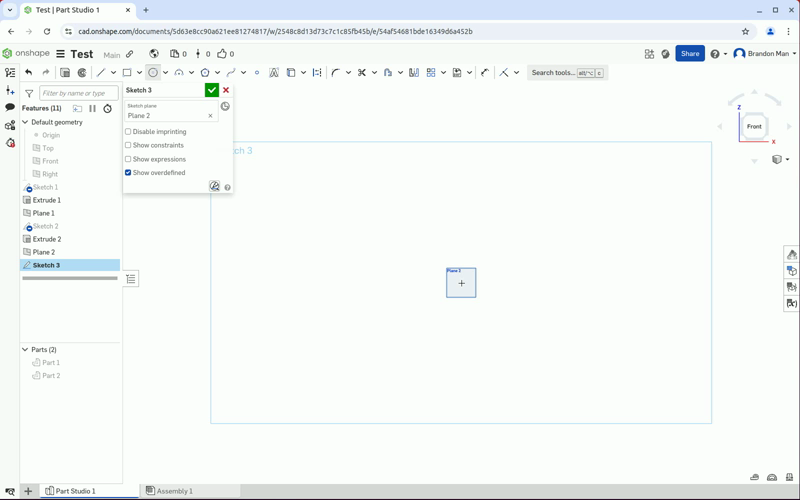
key_up(shift)
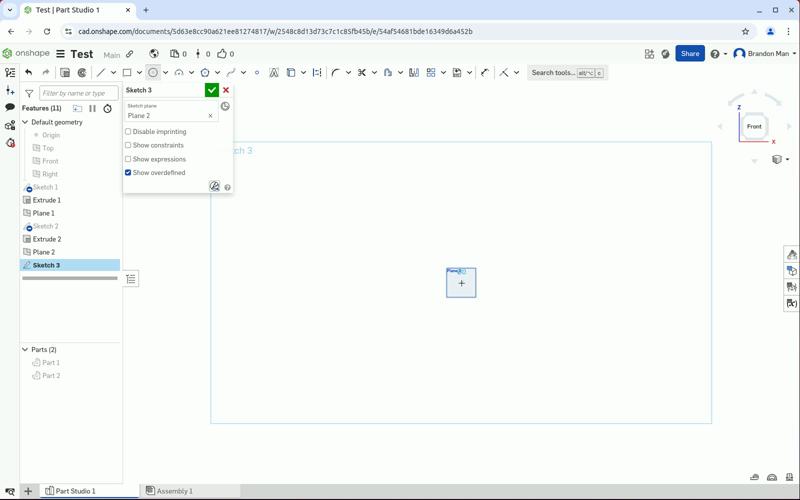
mouse_move(473, 282)
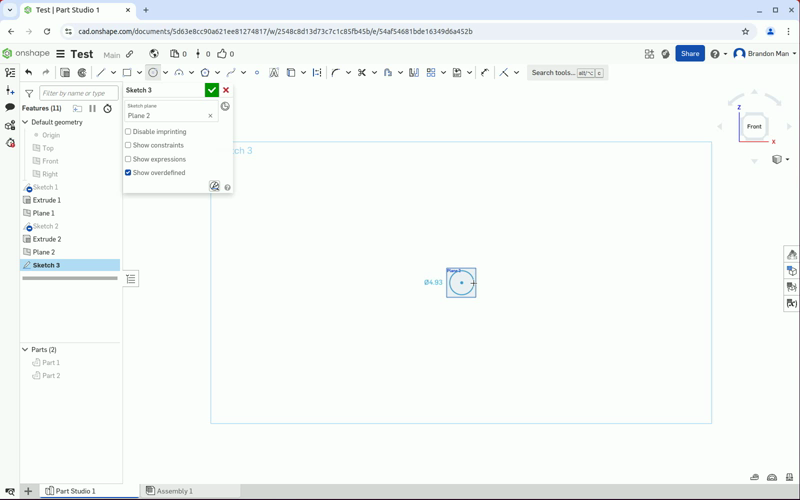
click(473, 282)
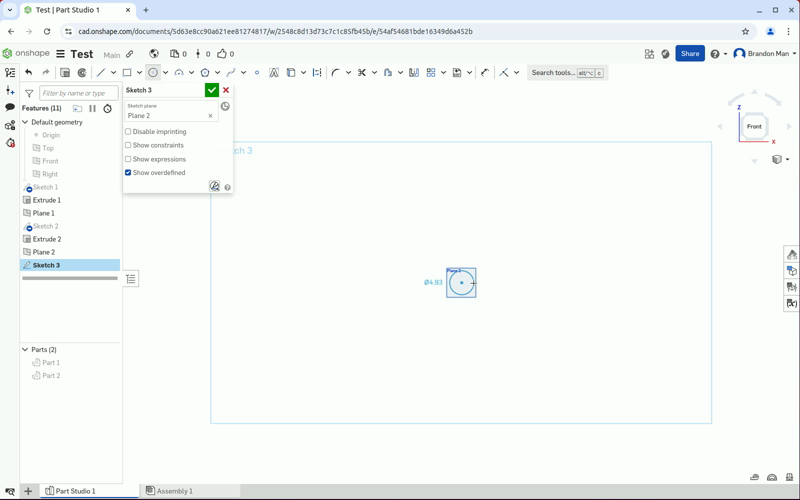
key(esc)
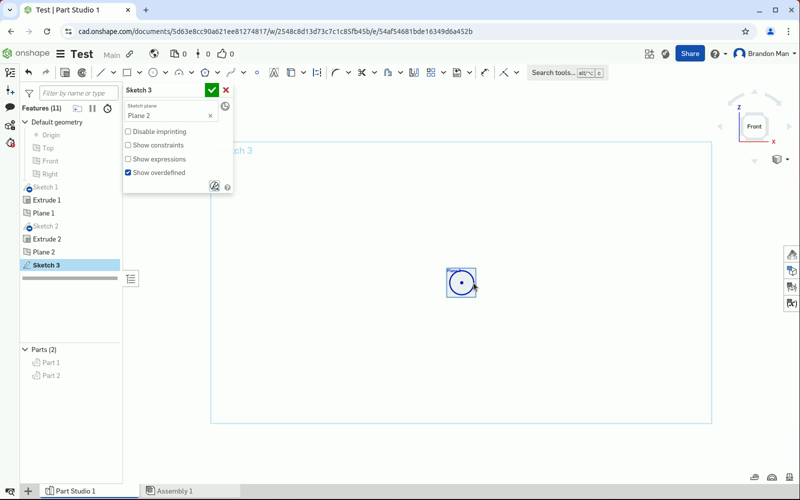
mouse_move(469, 283)
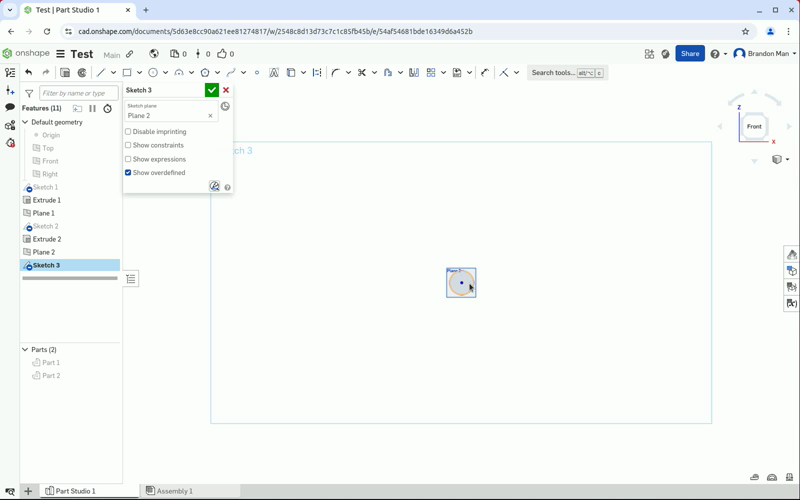
scroll(6)
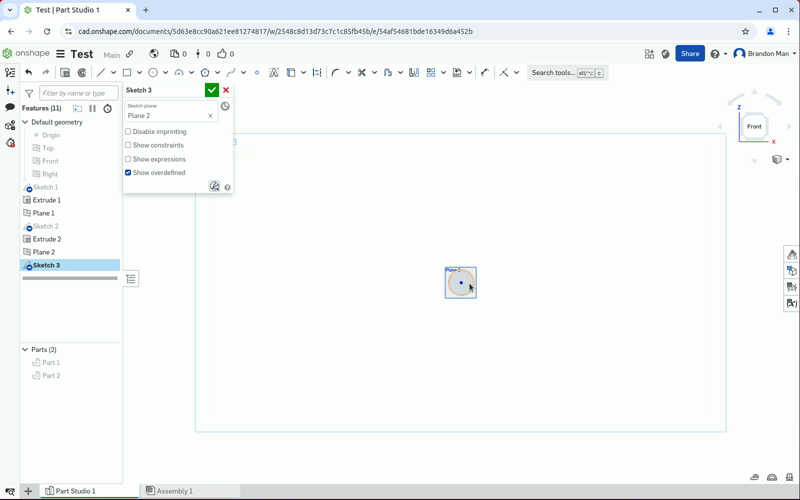
scroll(6)
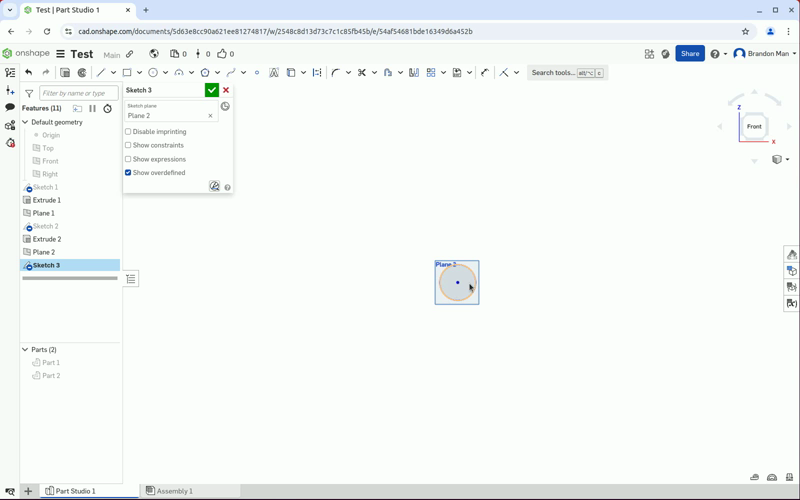
scroll(6)
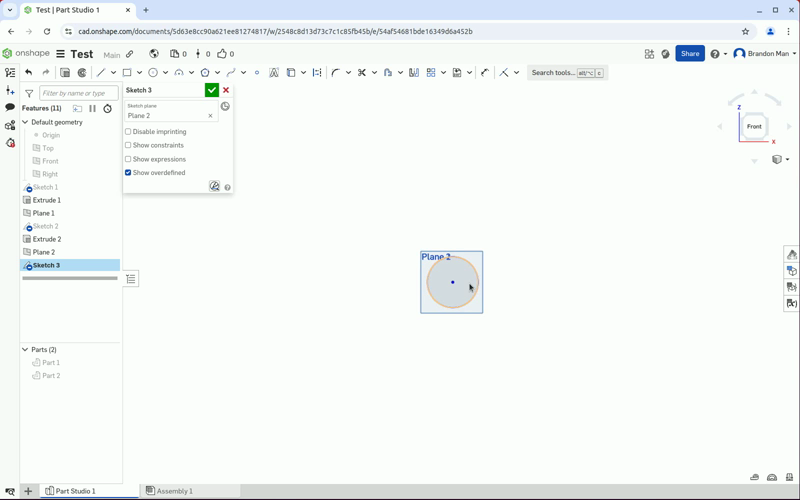
scroll(6)
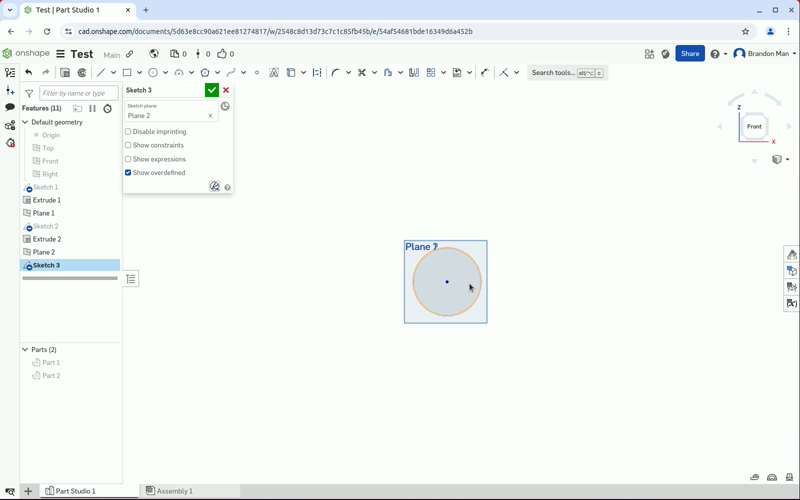
scroll(6)
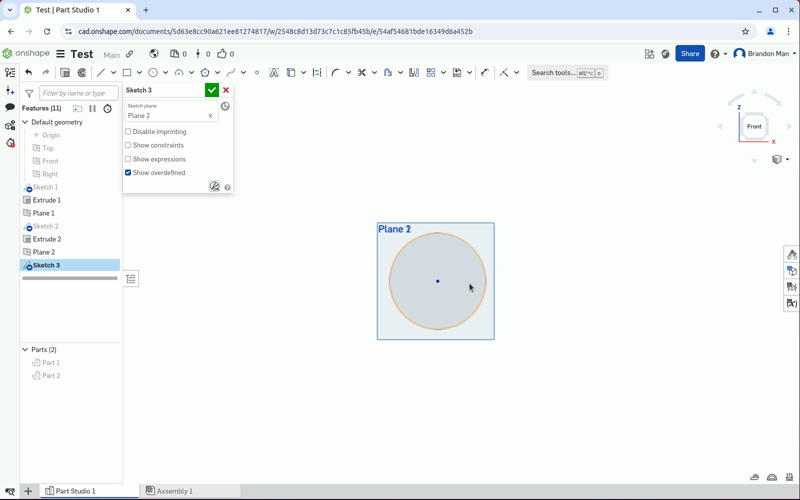
scroll(6)
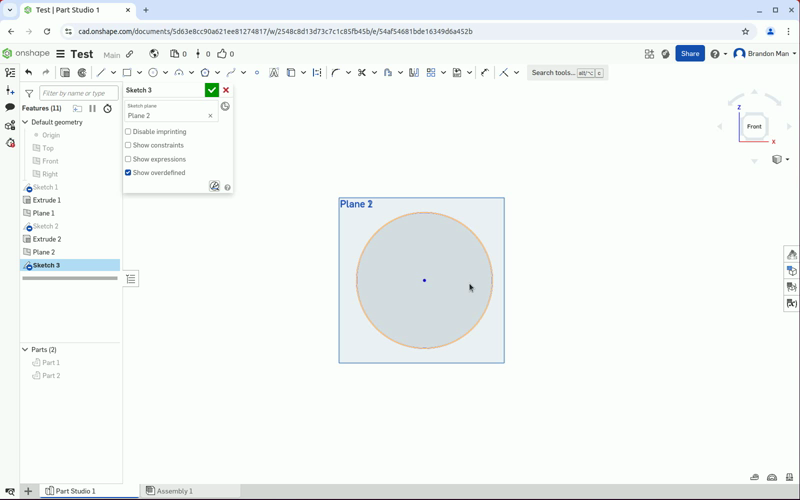
scroll(6)
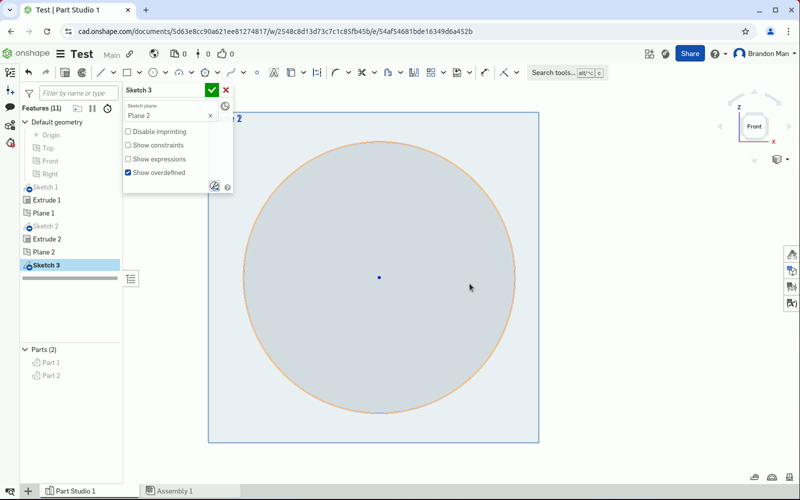
click(469, 283)
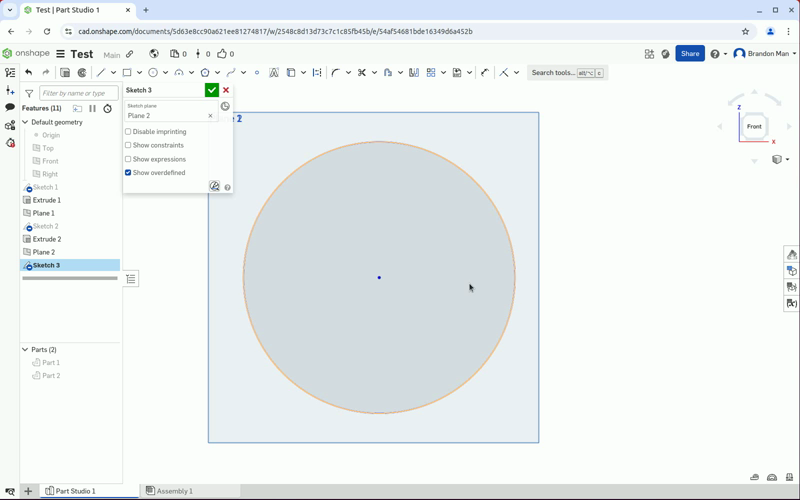
scroll(-6)
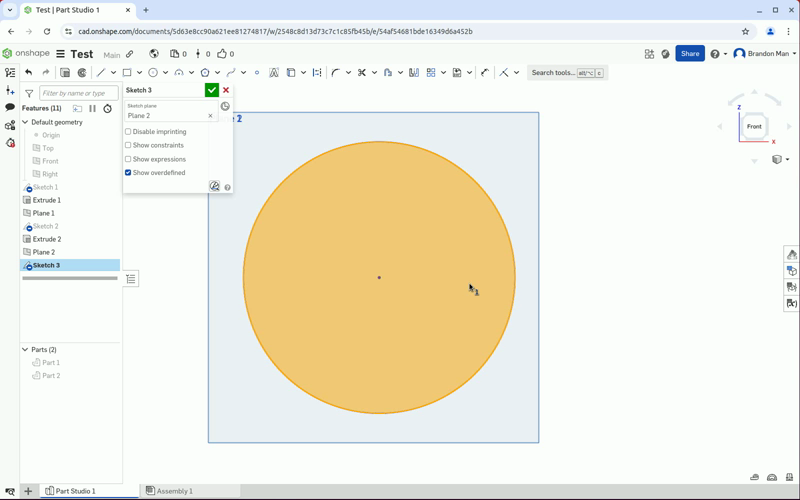
scroll(-6)
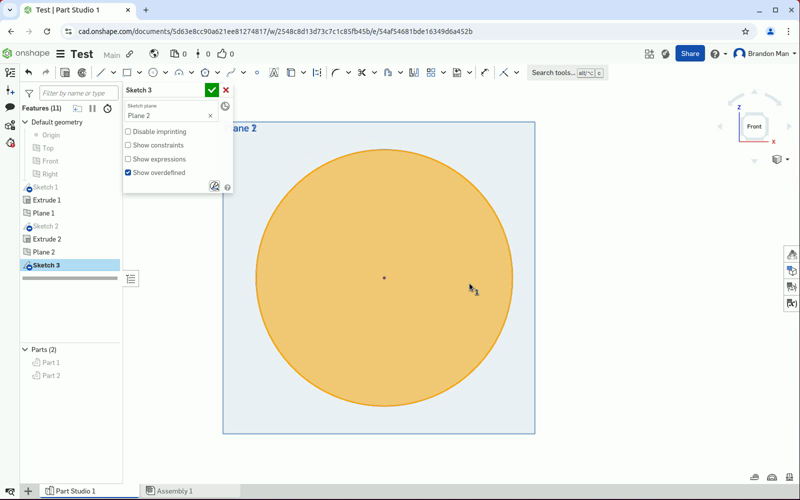
scroll(-6)
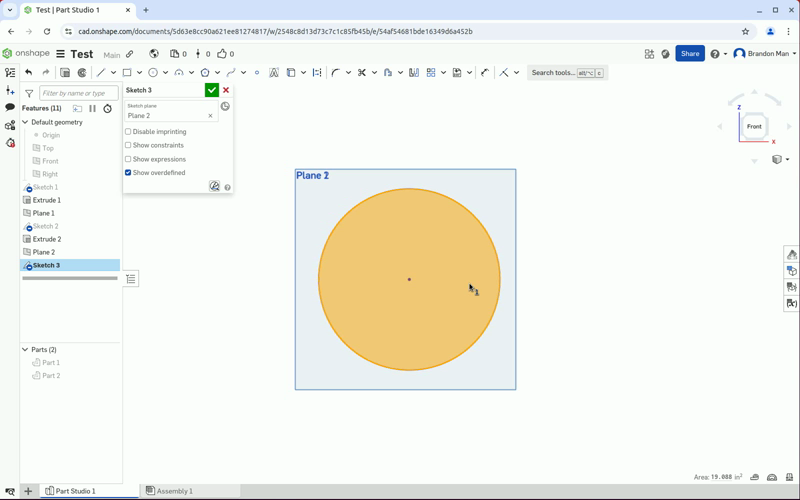
scroll(-6)
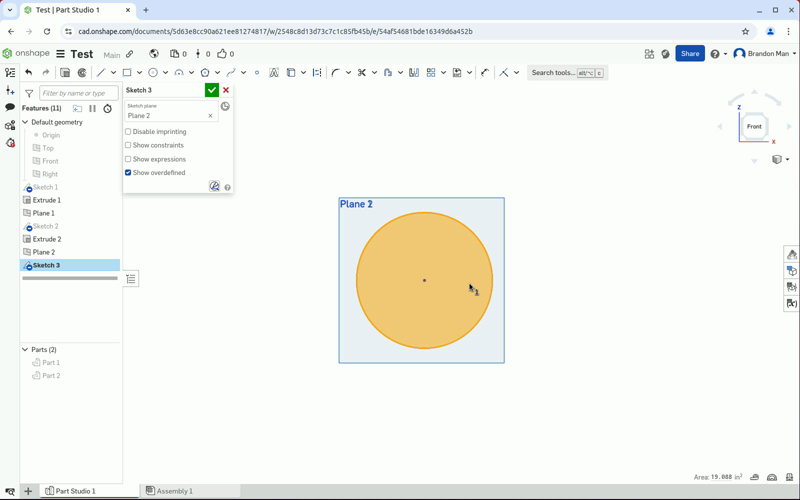
scroll(-6)
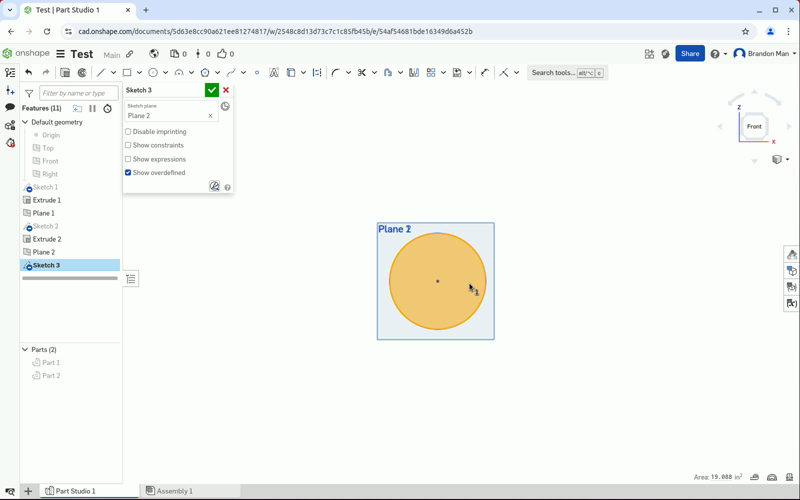
scroll(-6)
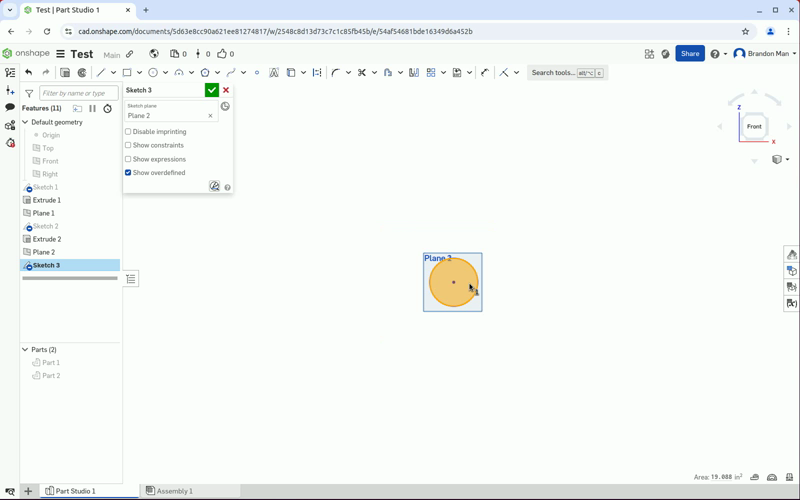
scroll(-6)
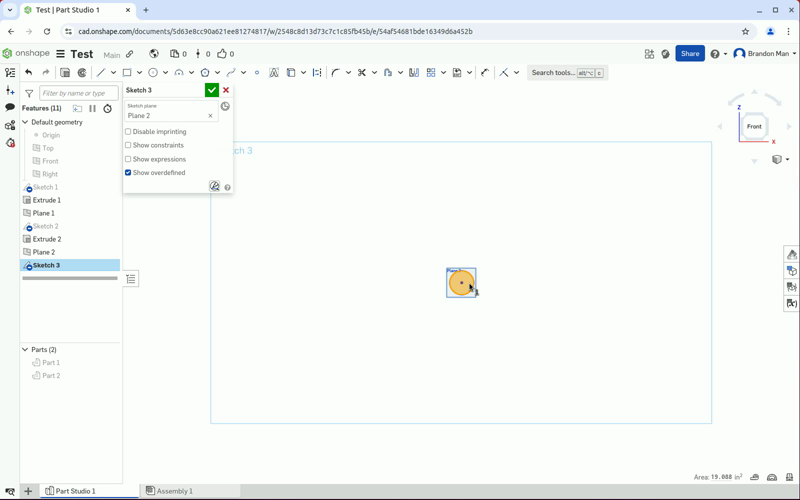
mouse_move(73, 352)
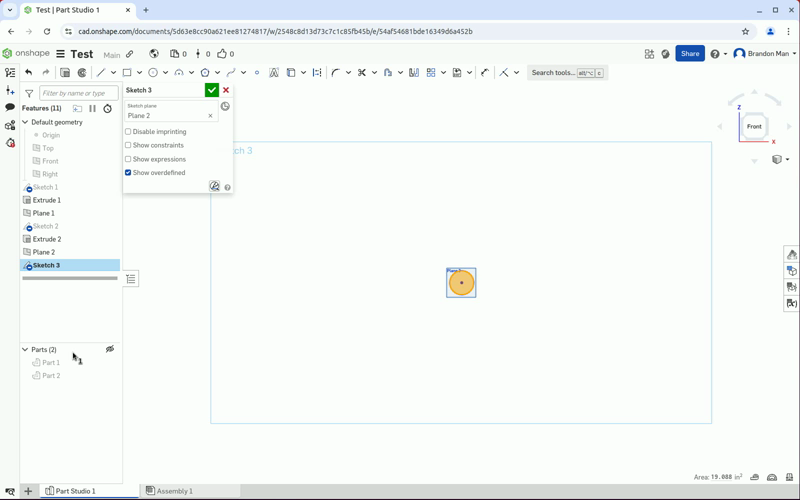
key(shift+y)
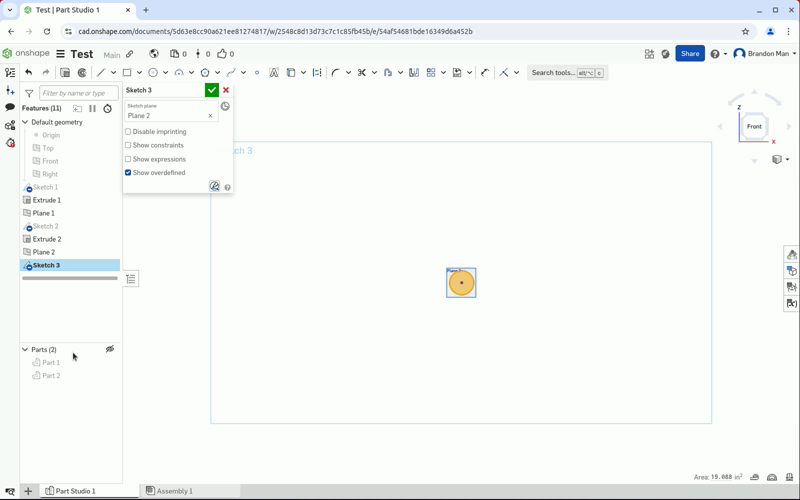
key(shift+e)
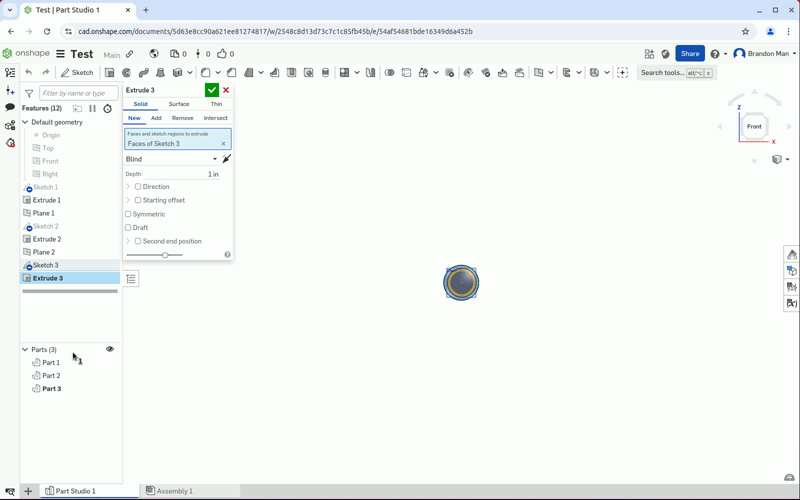
mouse_move(143, 106)
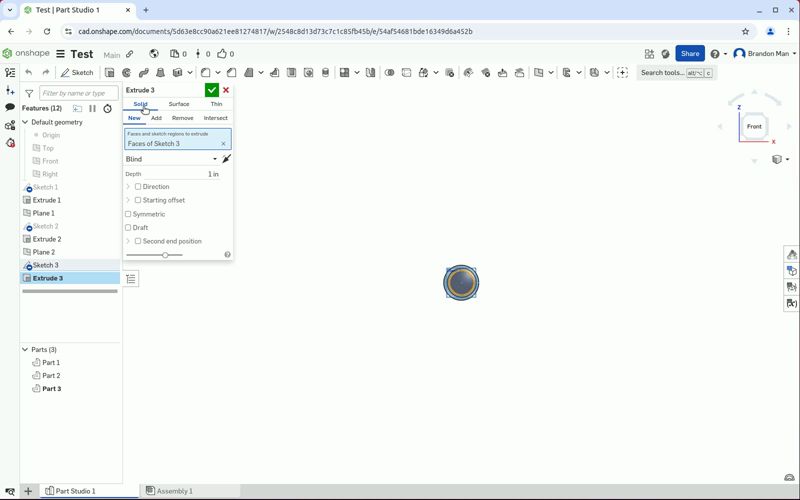
click(143, 106)
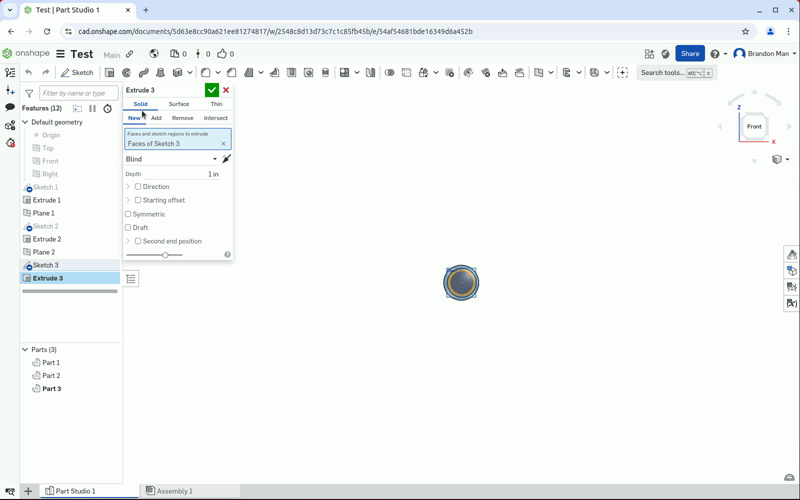
mouse_move(137, 120)
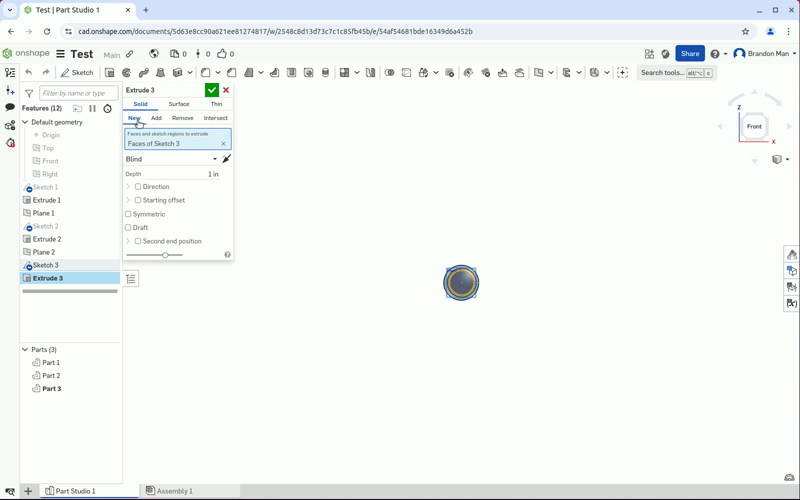
click(137, 120)
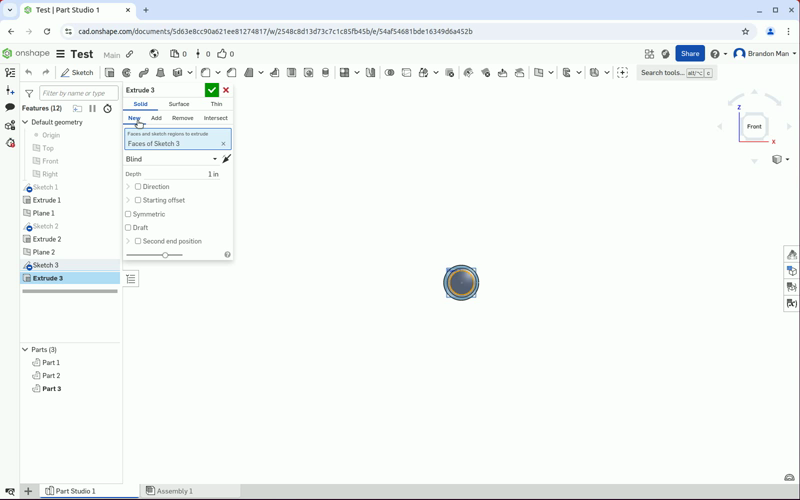
key(tab, 4)
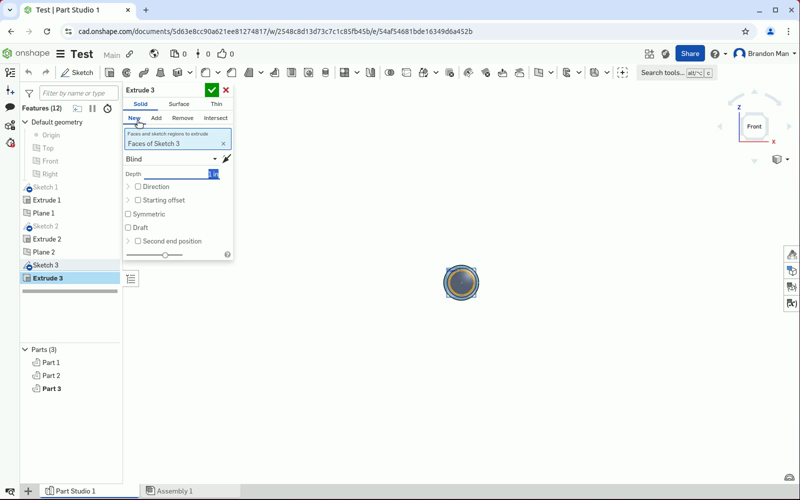
text(0.722)
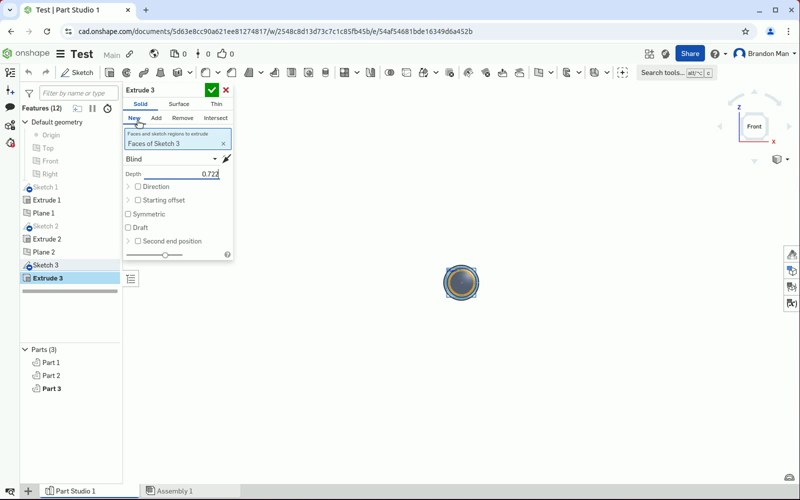
key(enter)
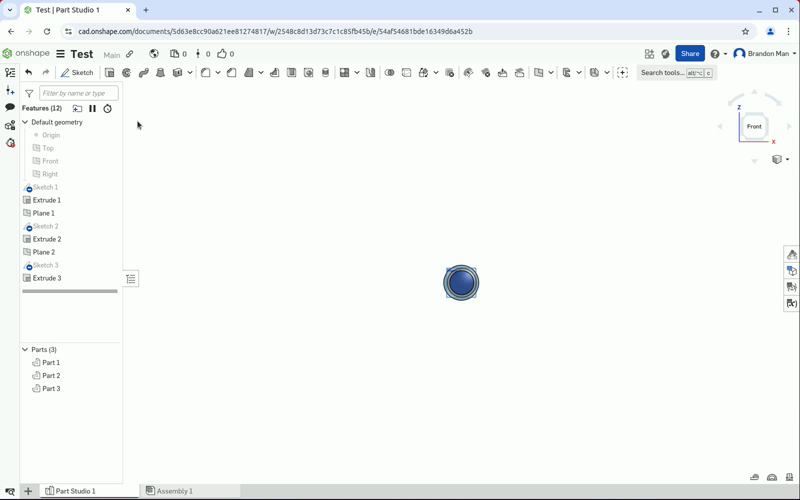
key(shift+h)
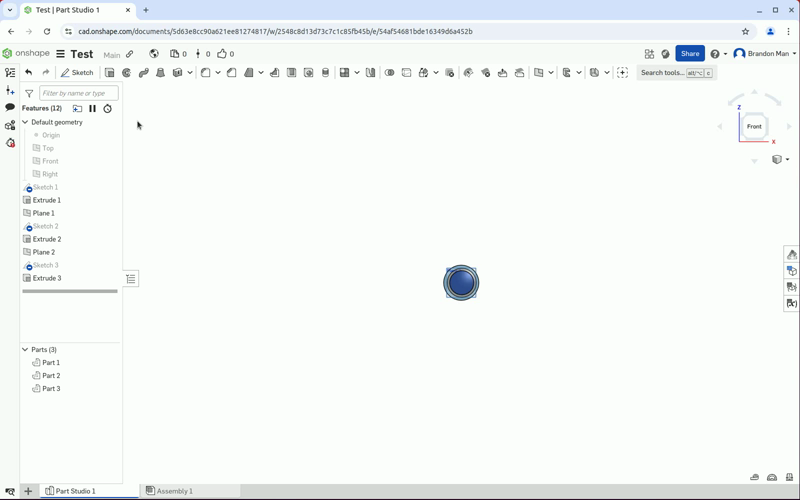
key(shift+h)
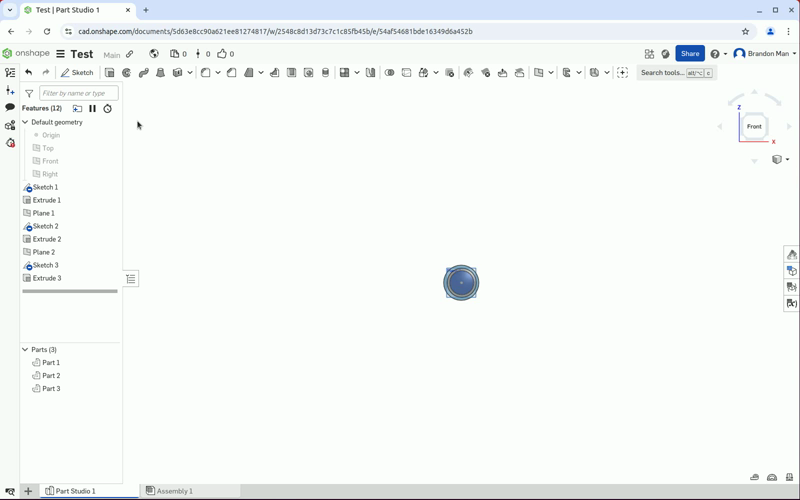
key(shift+7)
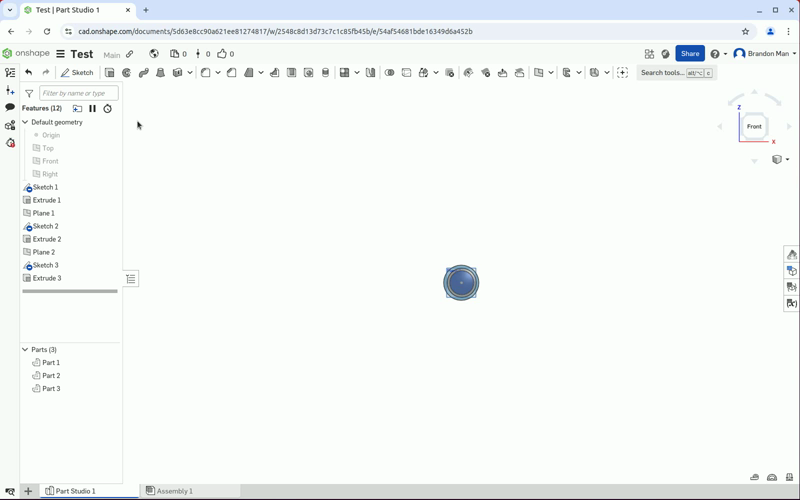
key(left, 2)
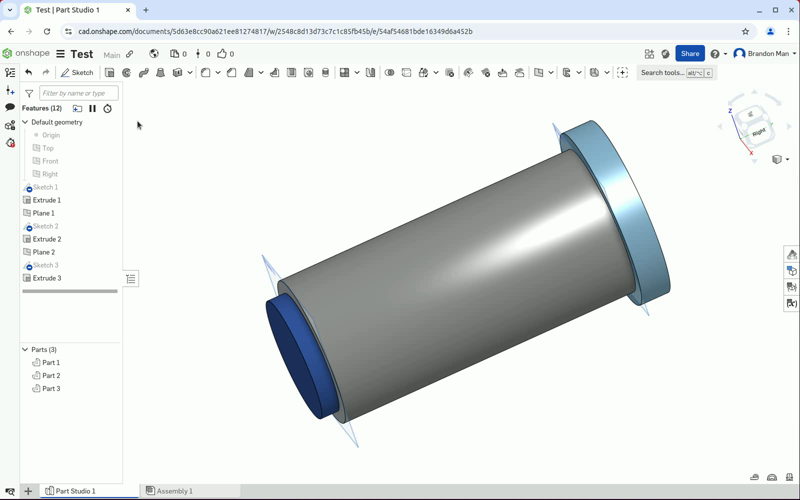
key(down, 2)
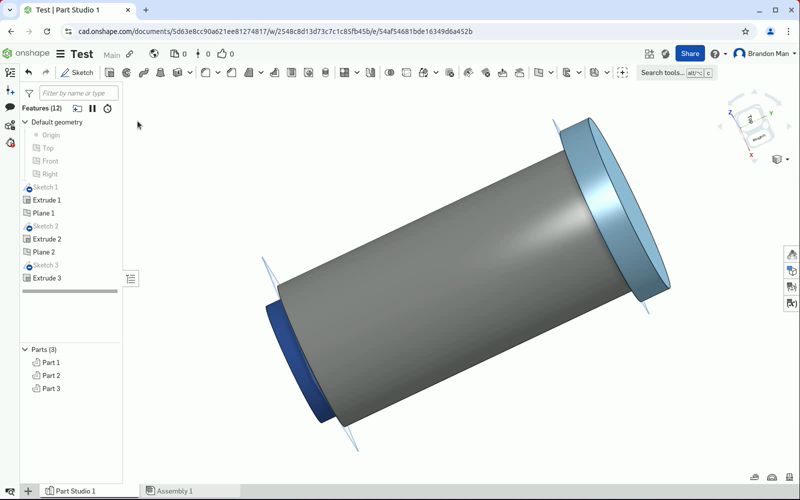
key(up, 2)
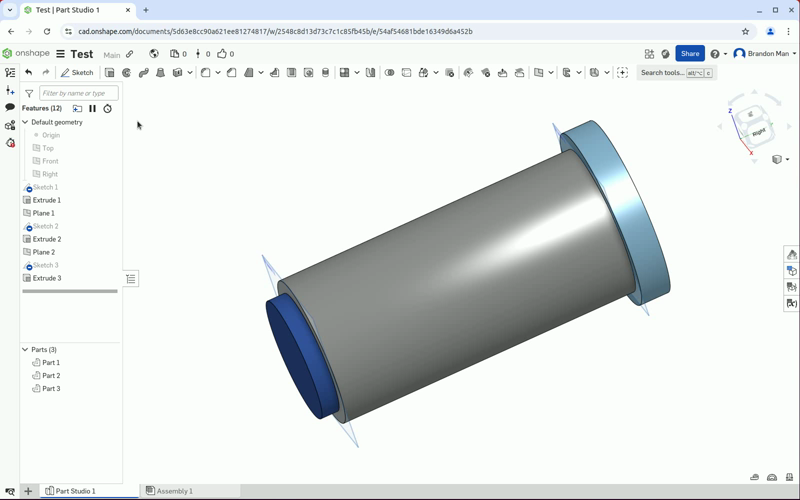
key(right, 2)
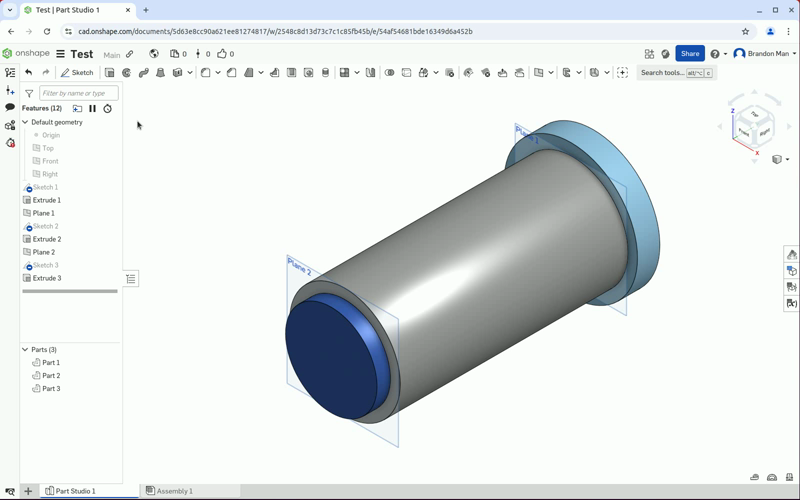
mouse_move(73, 189)
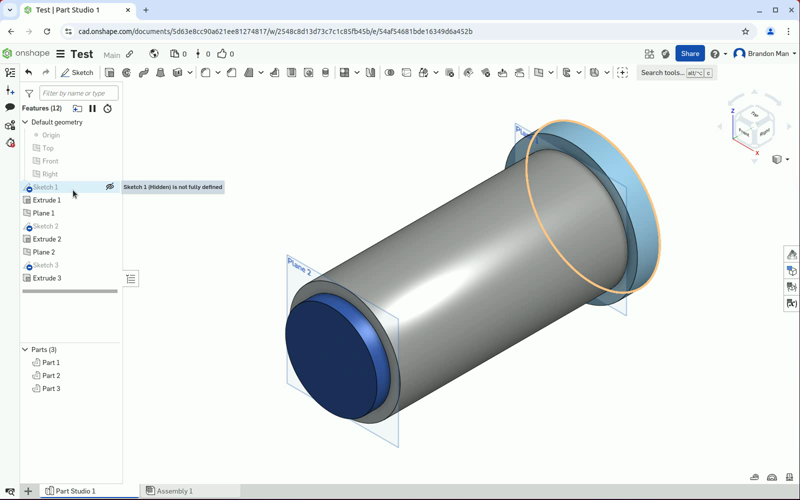
click(73, 189)